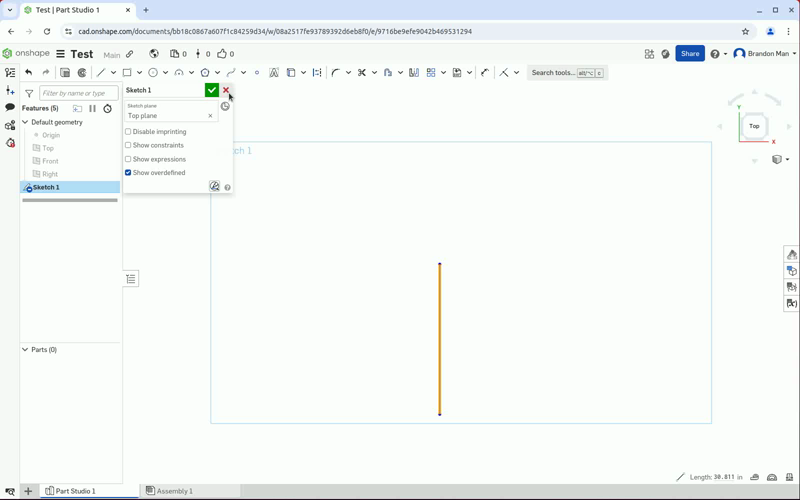
key(shift+h)
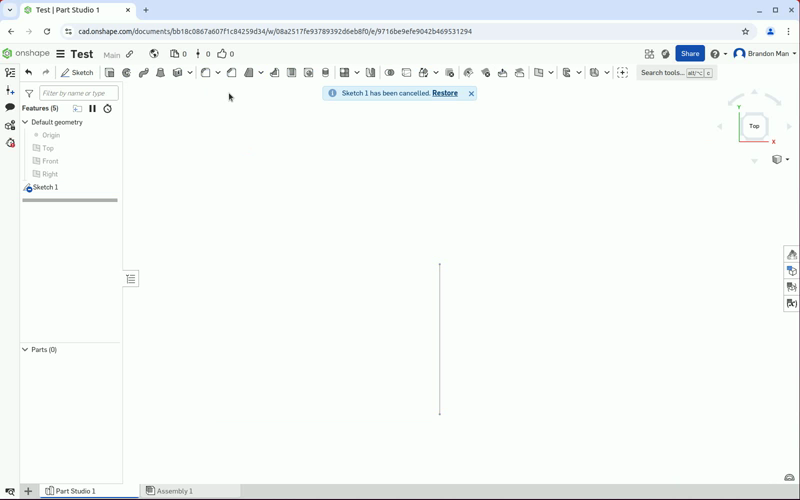
key(shift+s)
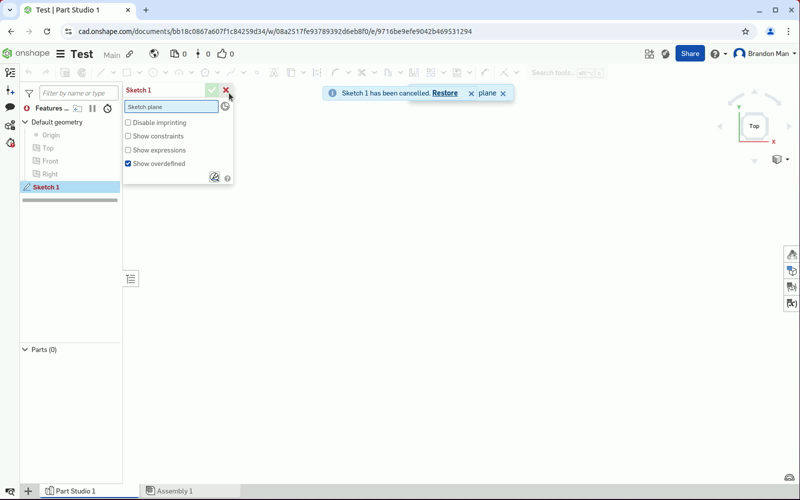
mouse_move(73, 150)
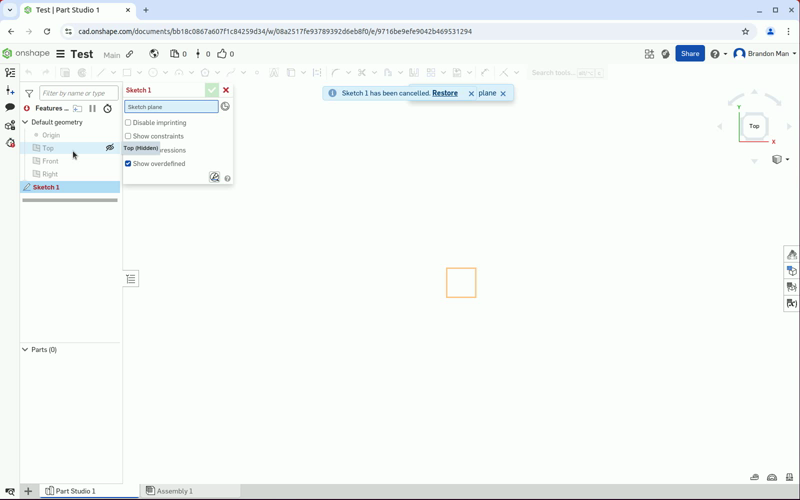
click(73, 150)
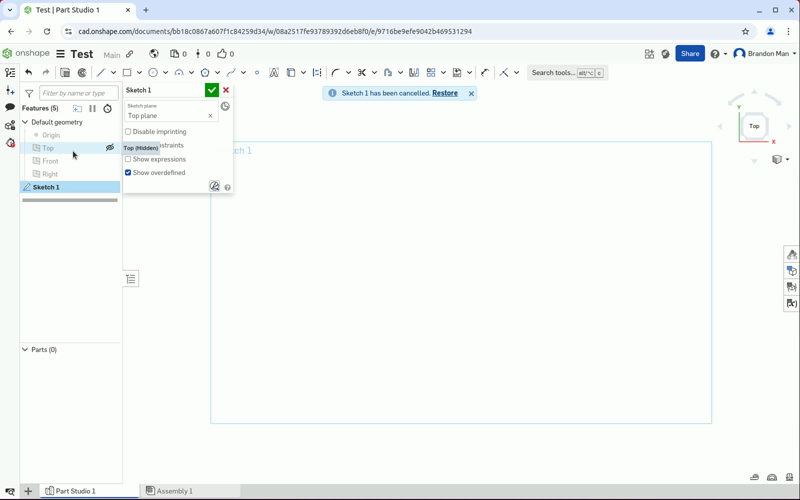
mouse_move(73, 352)
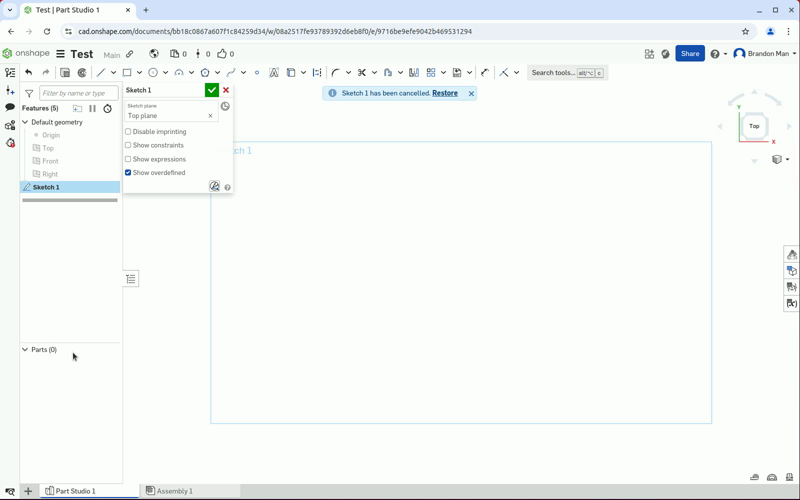
key(y)
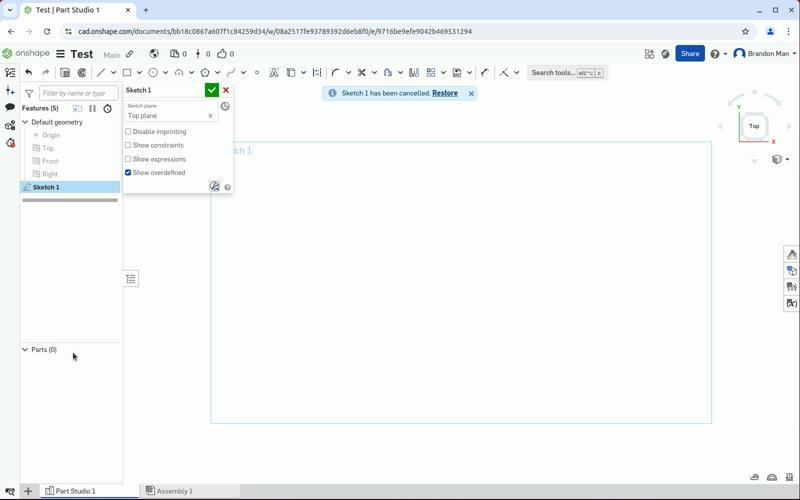
key(l)
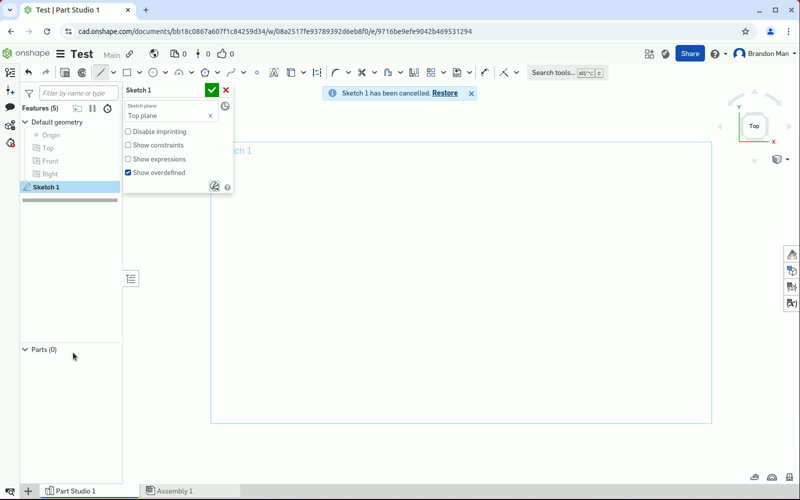
key_down(shift)
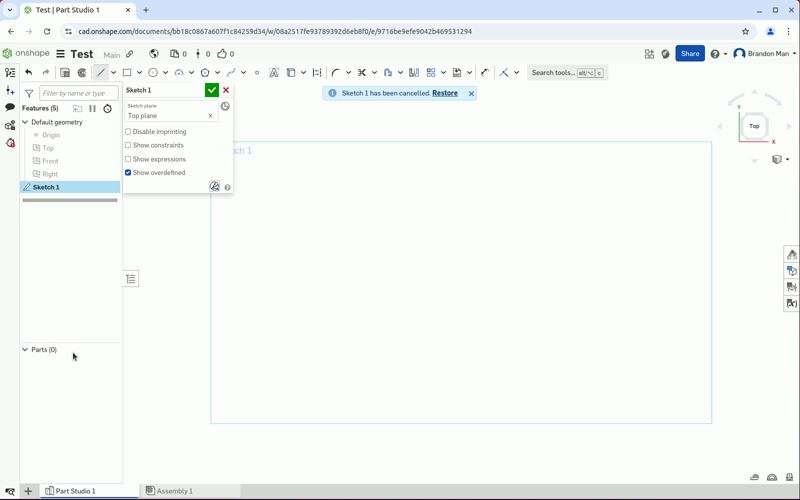
mouse_move(431, 395)
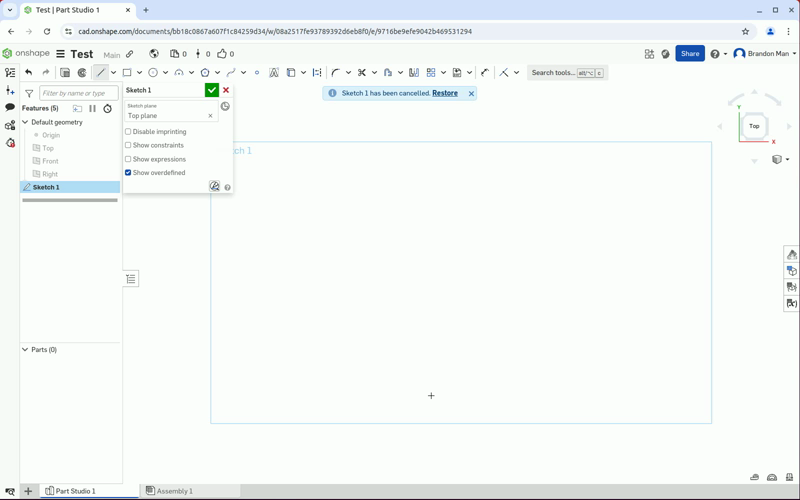
click(431, 395)
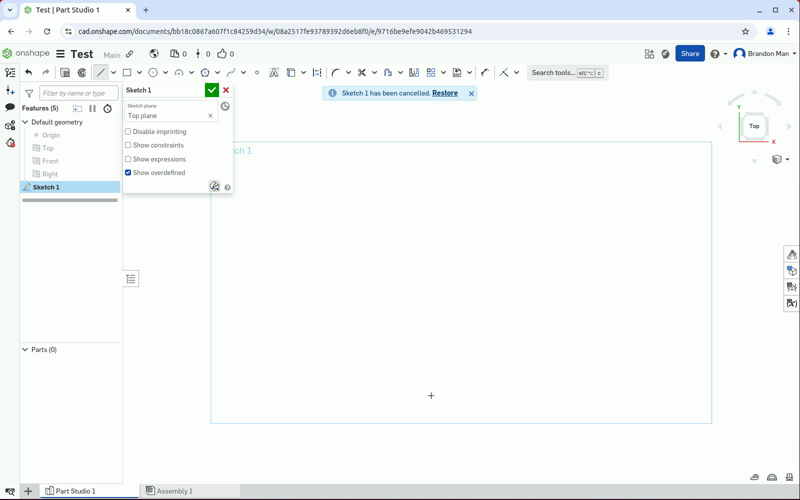
key_up(shift)
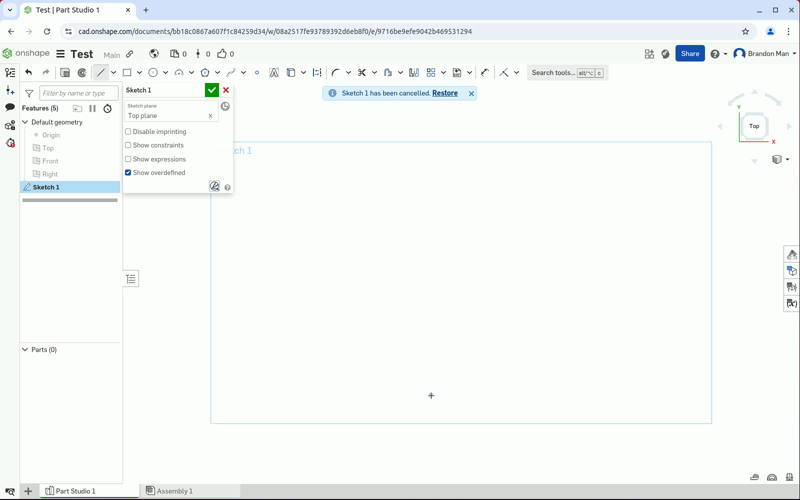
key_down(shift)
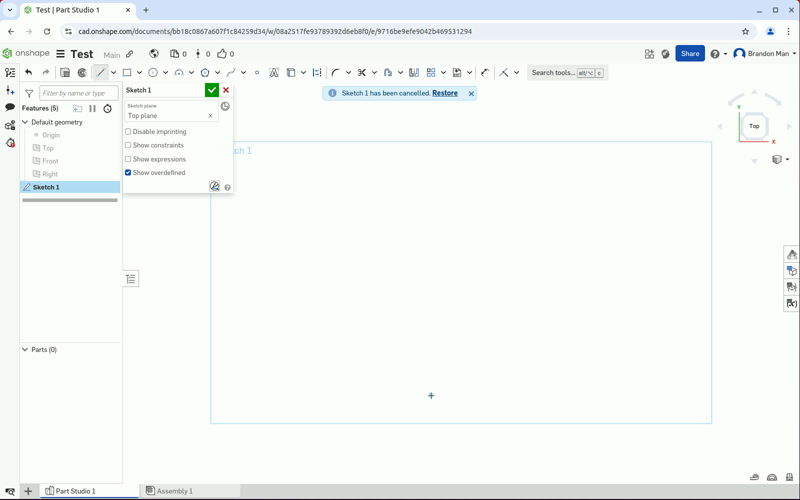
mouse_move(461, 395)
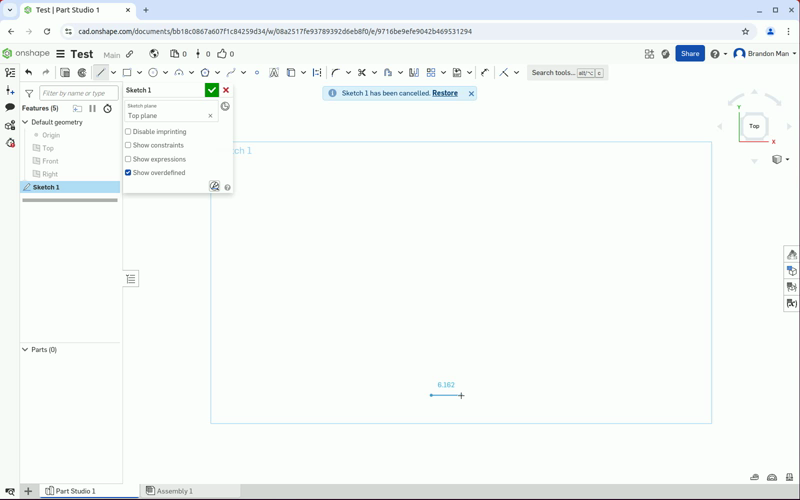
mouse_move(443, 395)
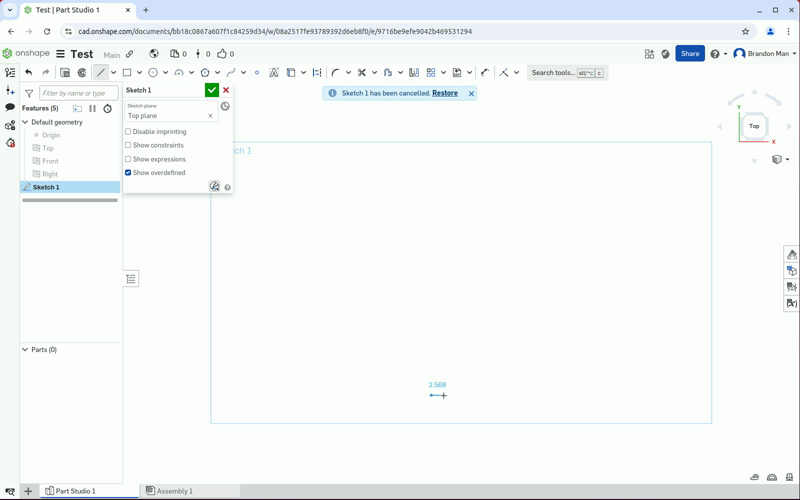
click(443, 395)
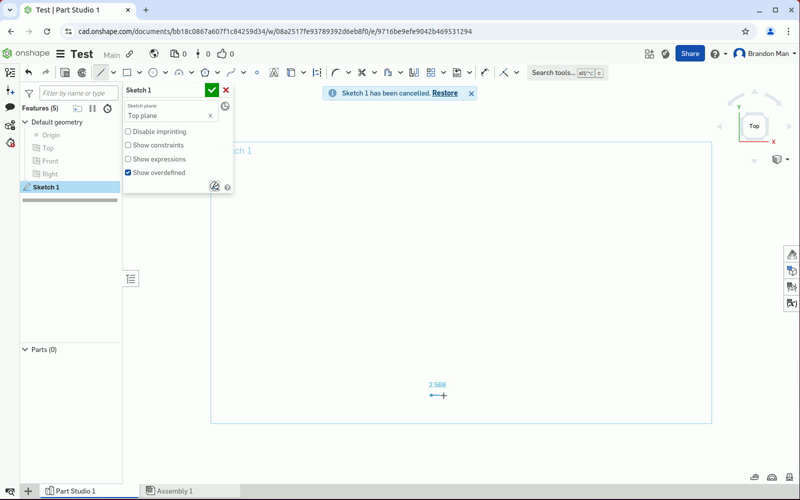
key_up(shift)
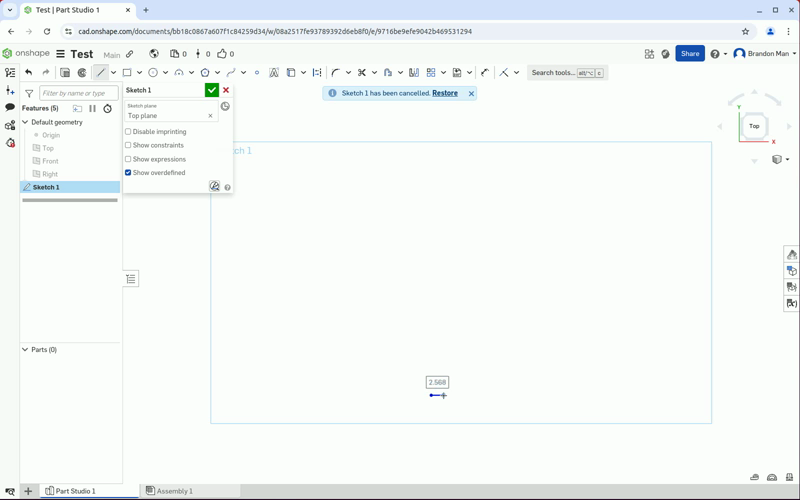
key_down(shift)
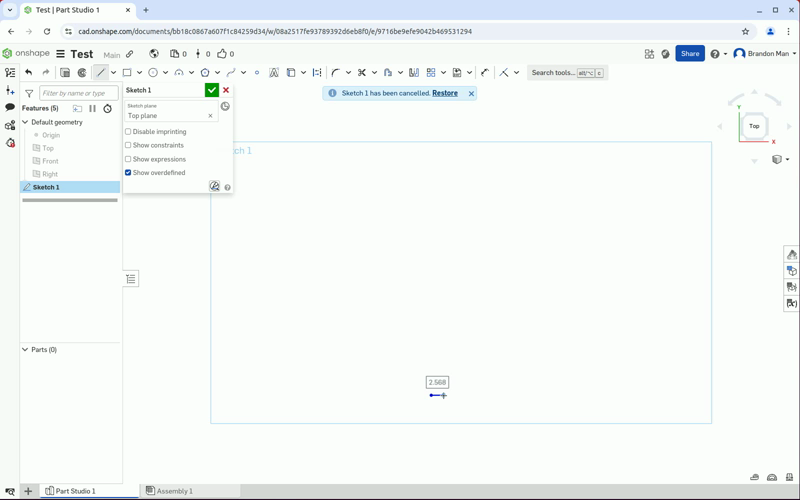
mouse_move(473, 395)
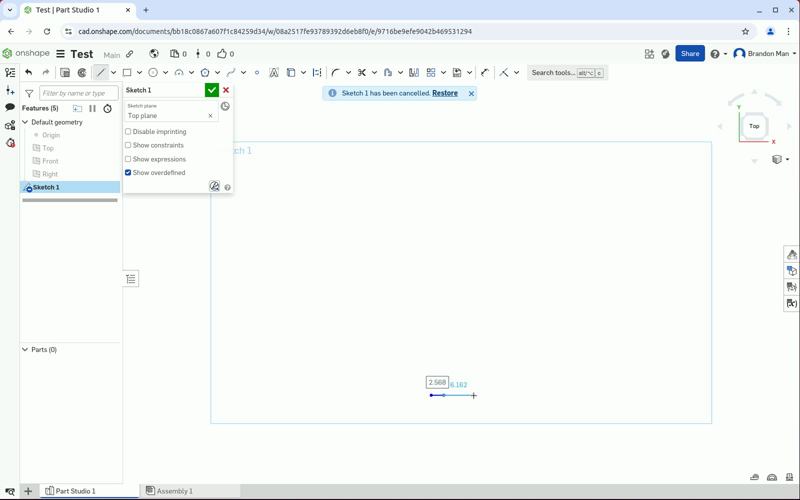
mouse_move(443, 359)
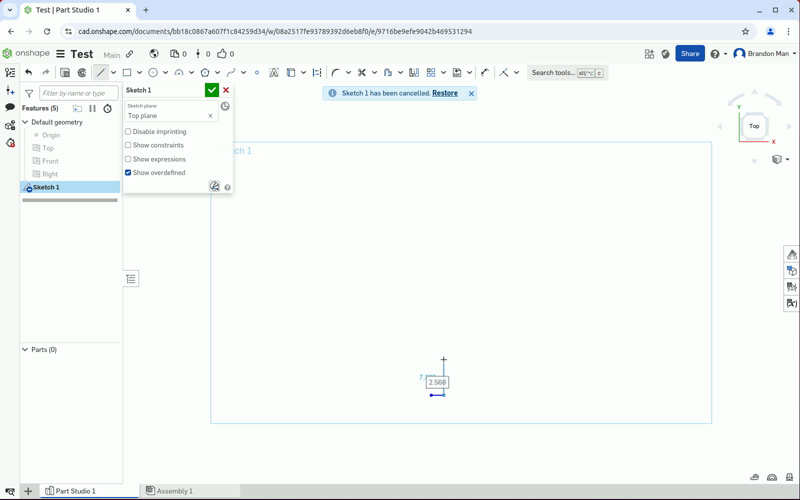
click(443, 359)
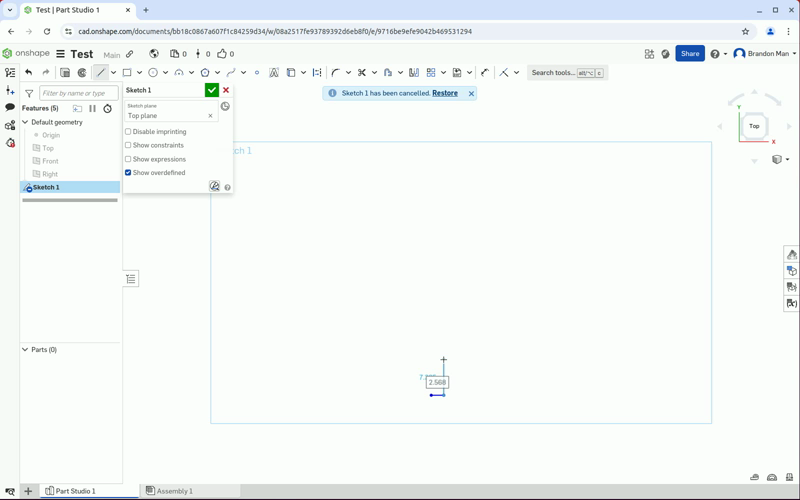
key_up(shift)
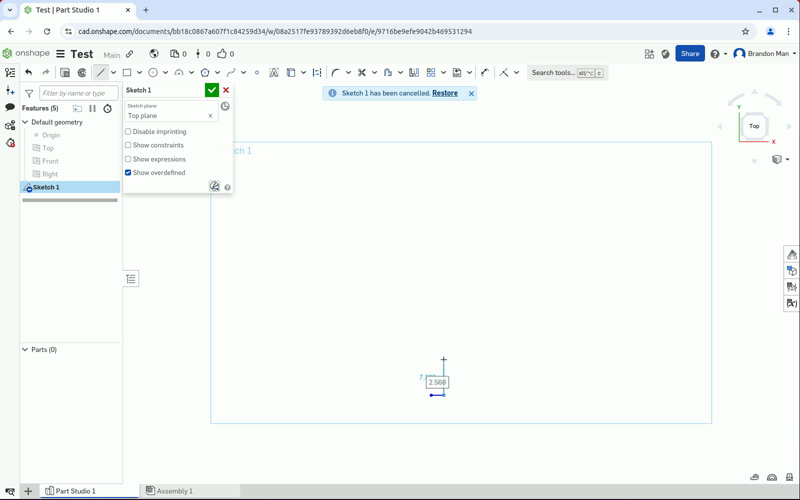
key_down(shift)
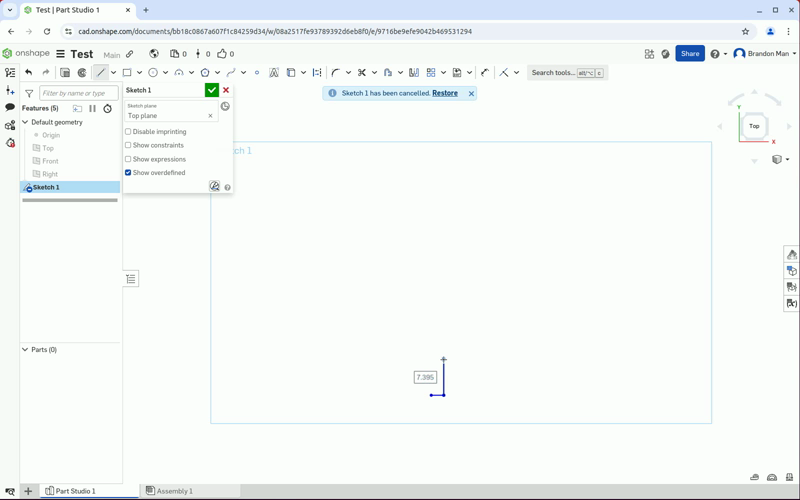
mouse_move(473, 359)
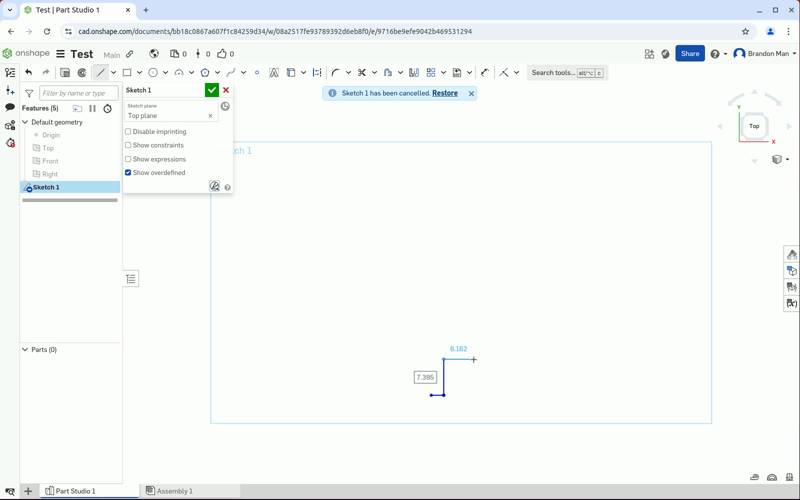
mouse_move(443, 347)
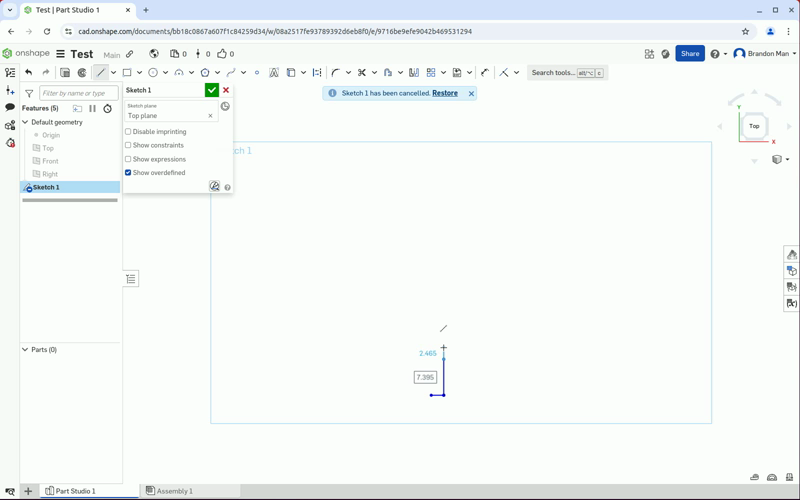
click(443, 347)
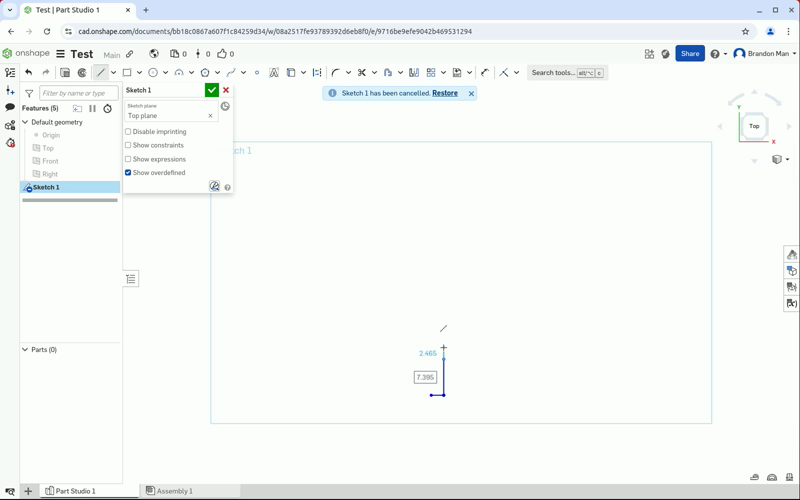
key_up(shift)
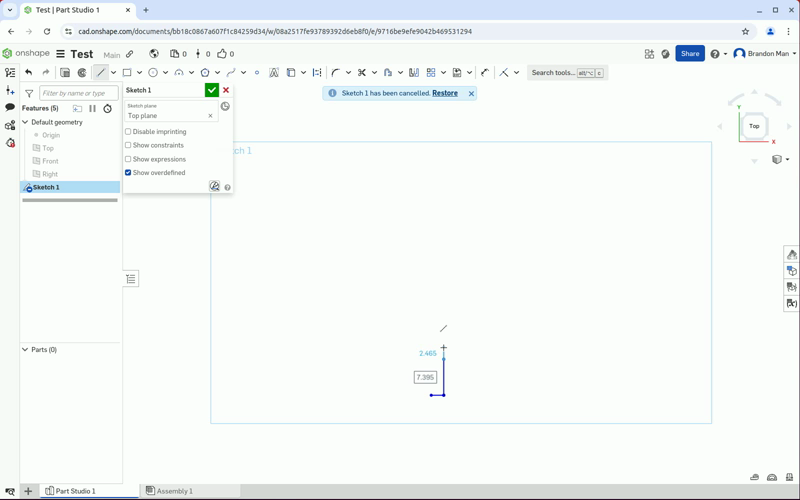
key(esc)
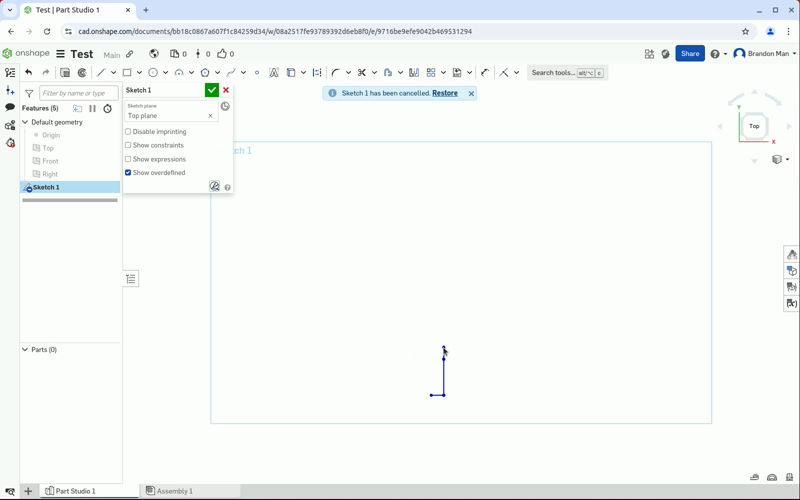
key(a)
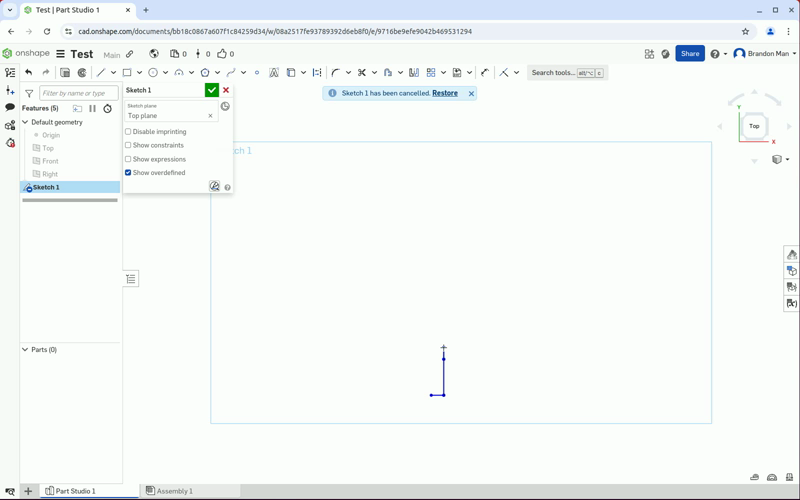
mouse_move(443, 347)
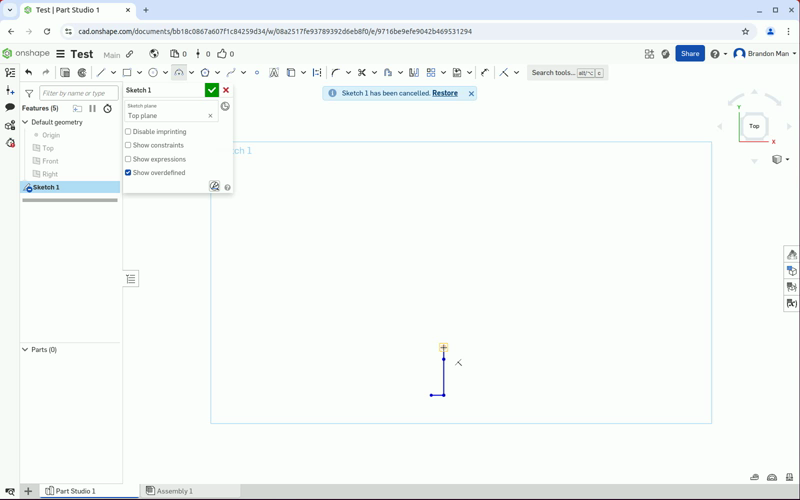
click(443, 347)
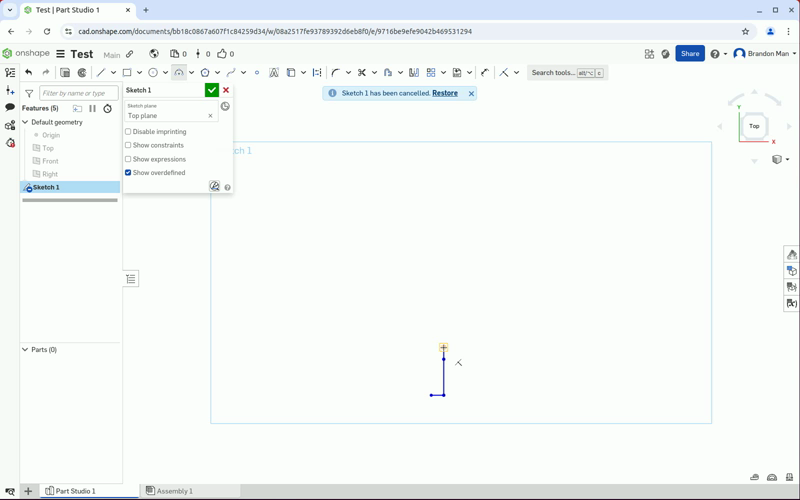
key_down(shift)
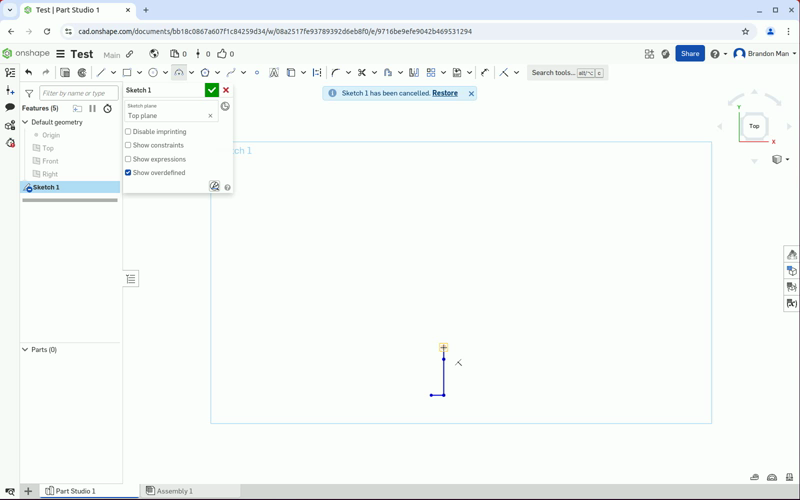
mouse_move(477, 347)
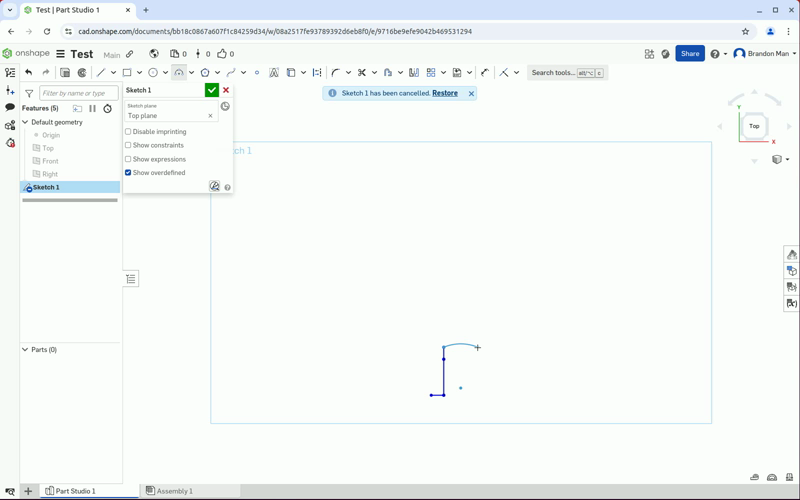
click(477, 347)
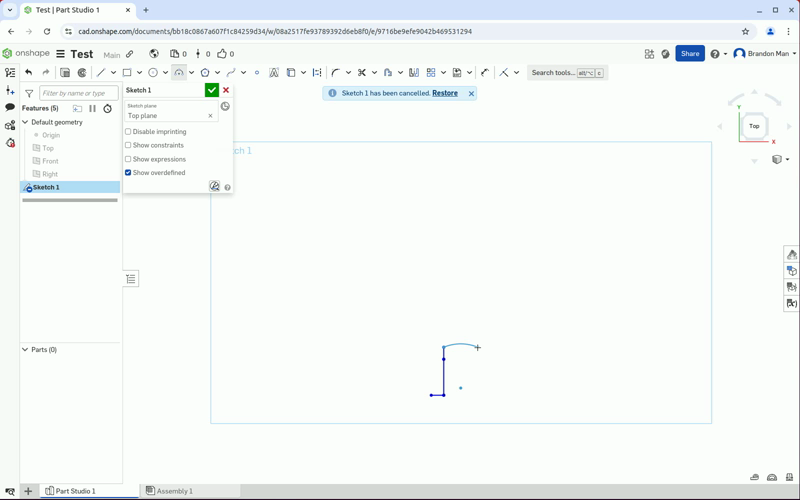
mouse_move(460, 216)
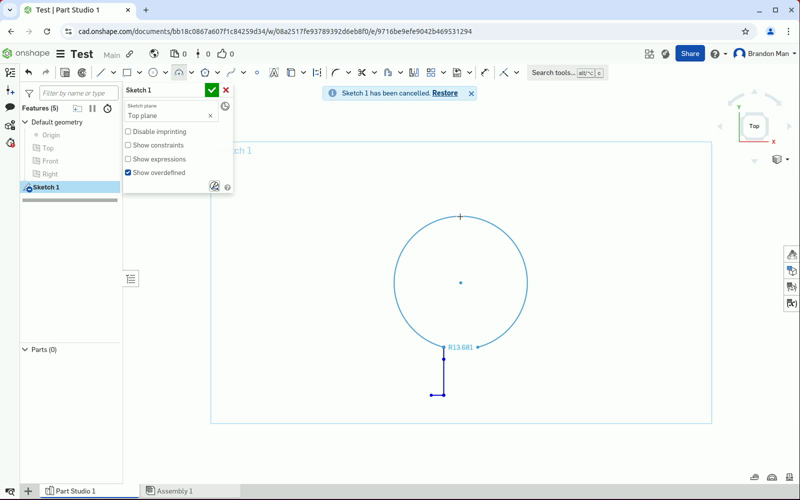
click(460, 216)
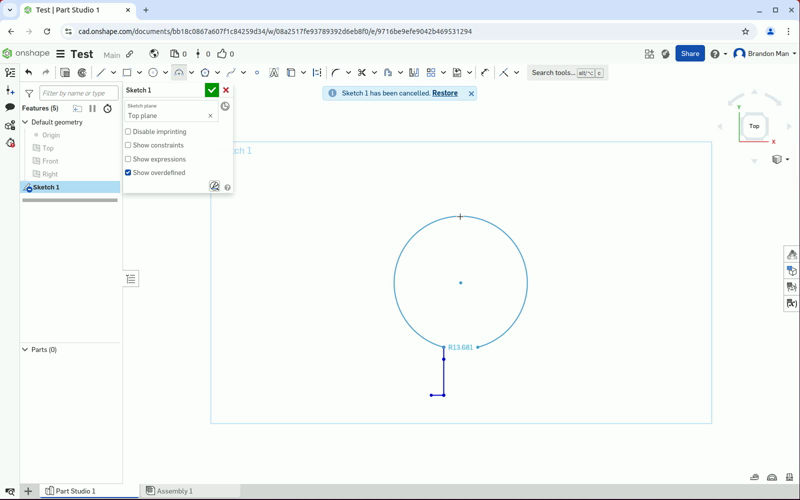
key_up(shift)
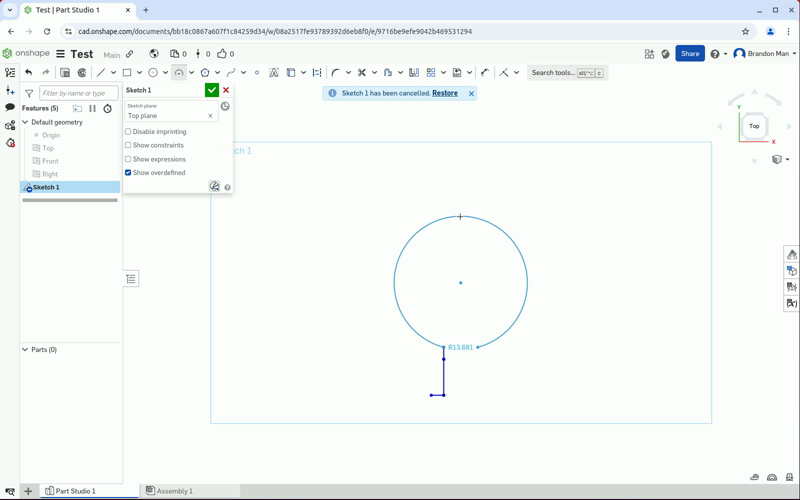
key(esc)
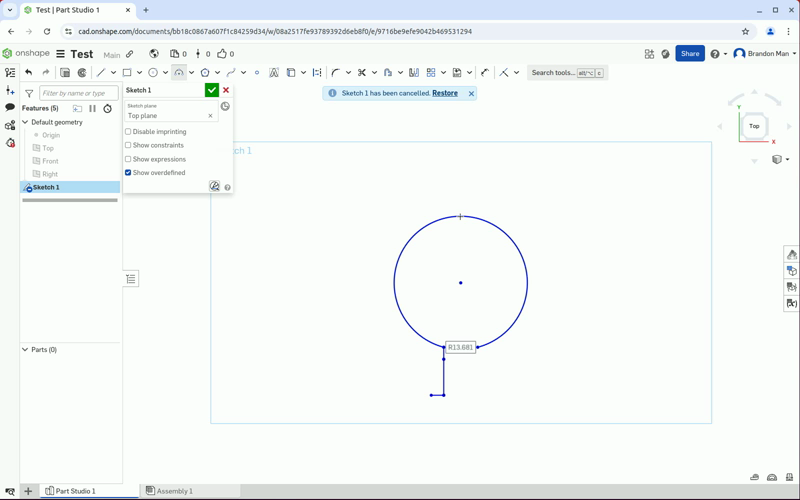
key(l)
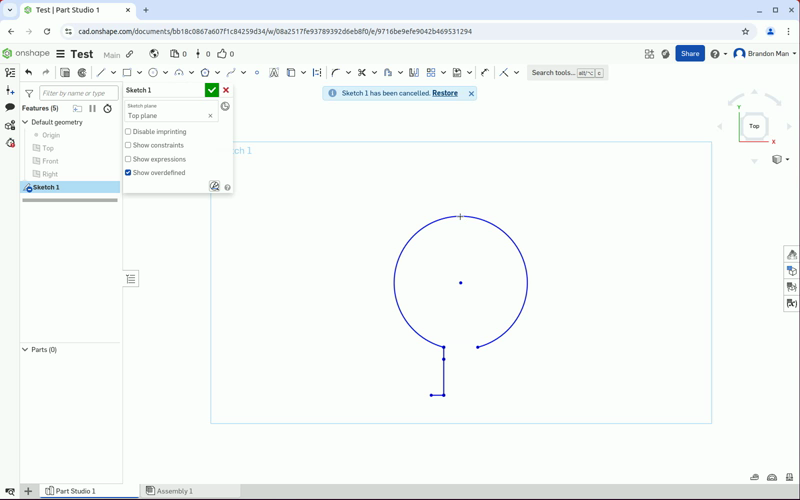
mouse_move(477, 347)
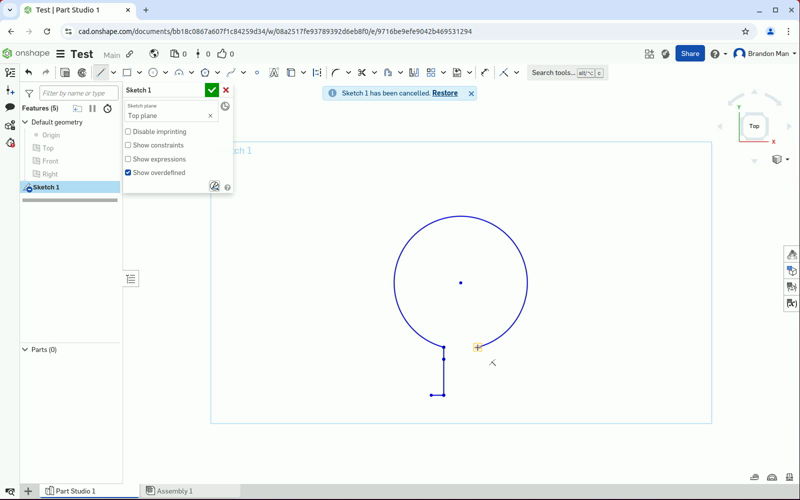
click(477, 347)
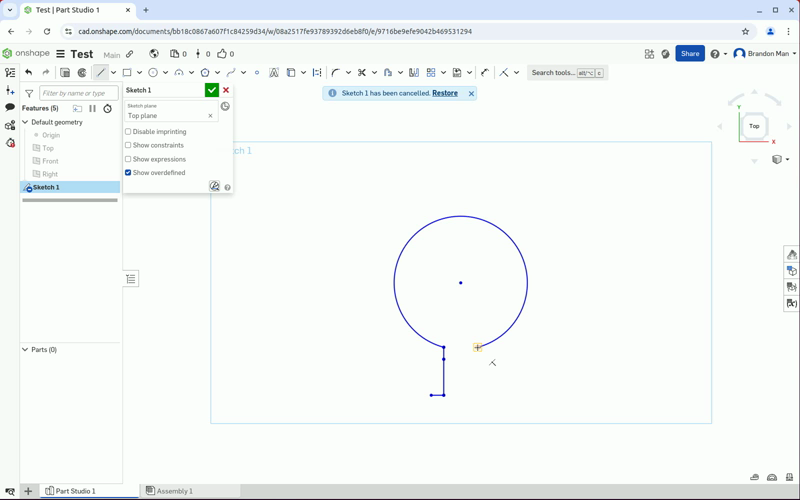
key_down(shift)
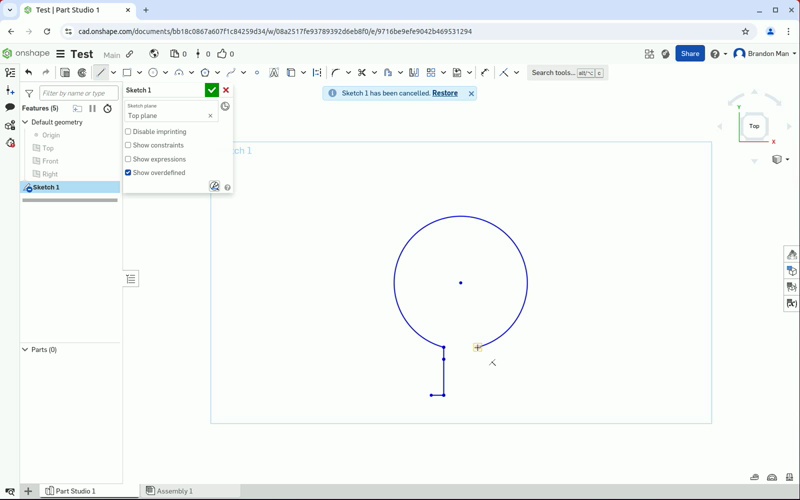
mouse_move(507, 347)
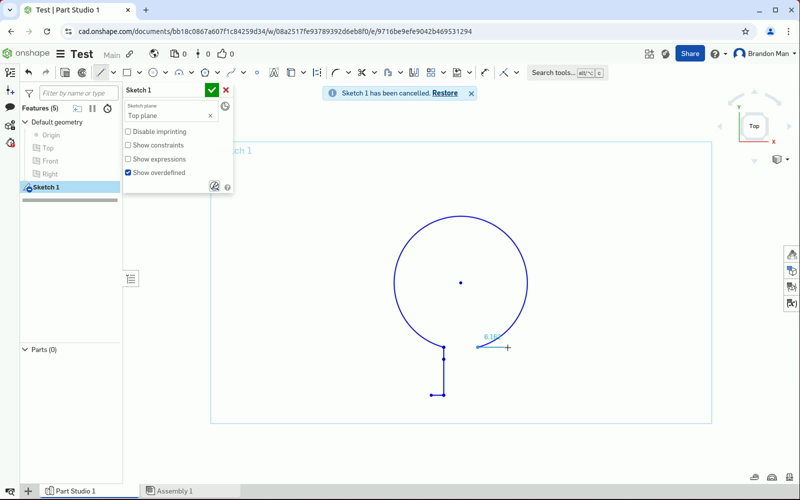
mouse_move(477, 359)
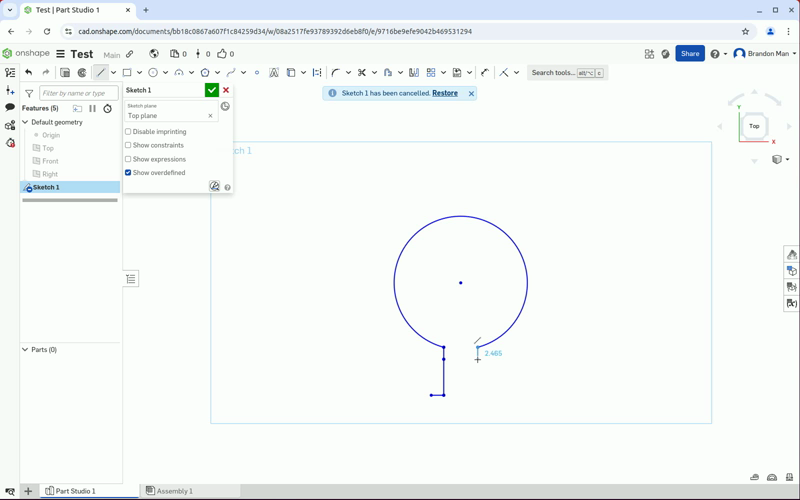
click(477, 359)
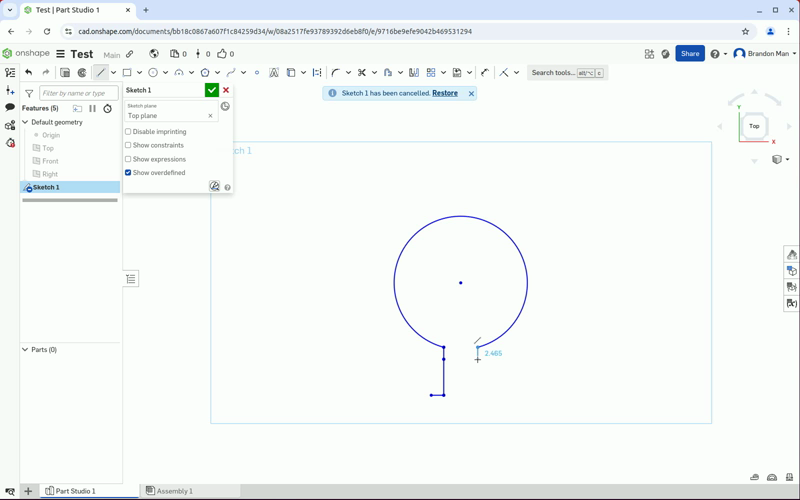
key_up(shift)
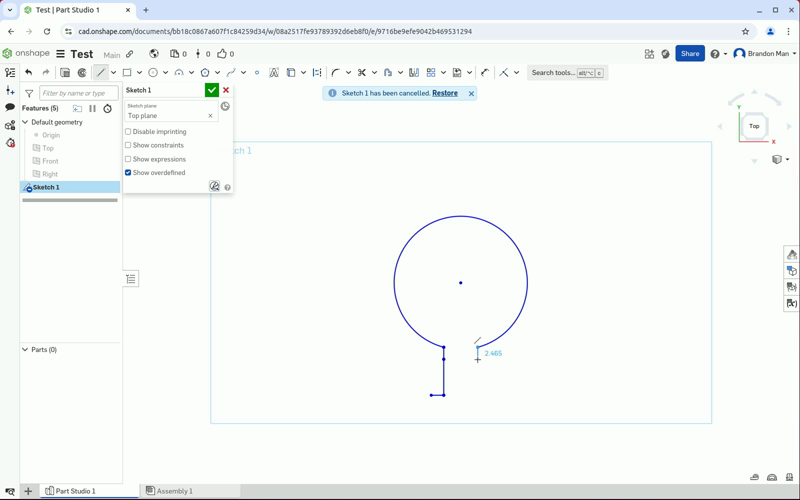
key_down(shift)
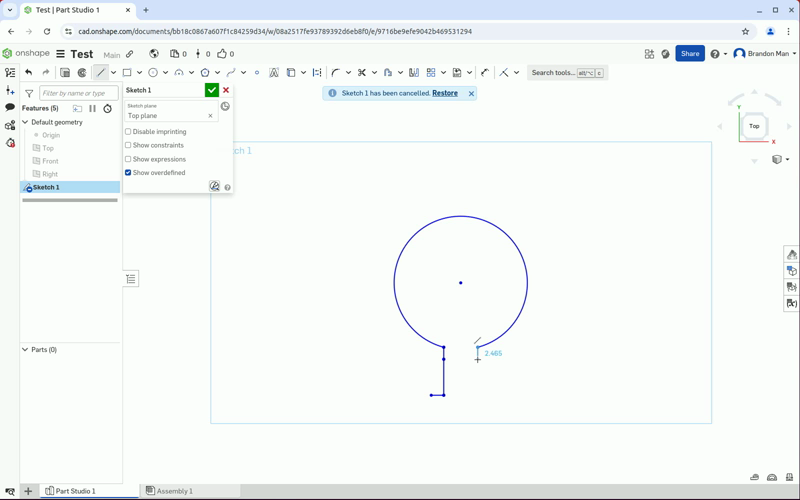
mouse_move(507, 359)
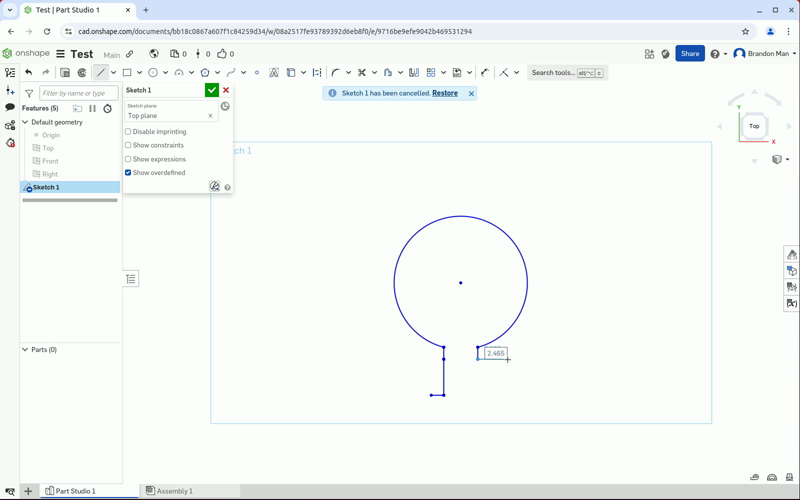
mouse_move(477, 395)
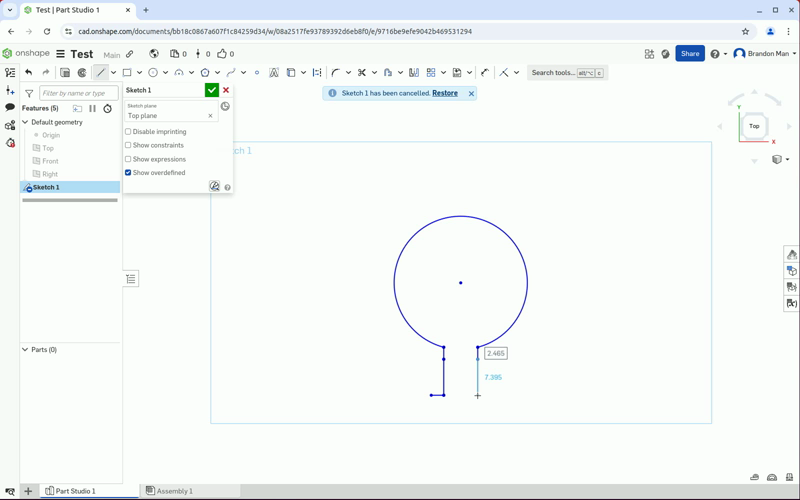
click(477, 395)
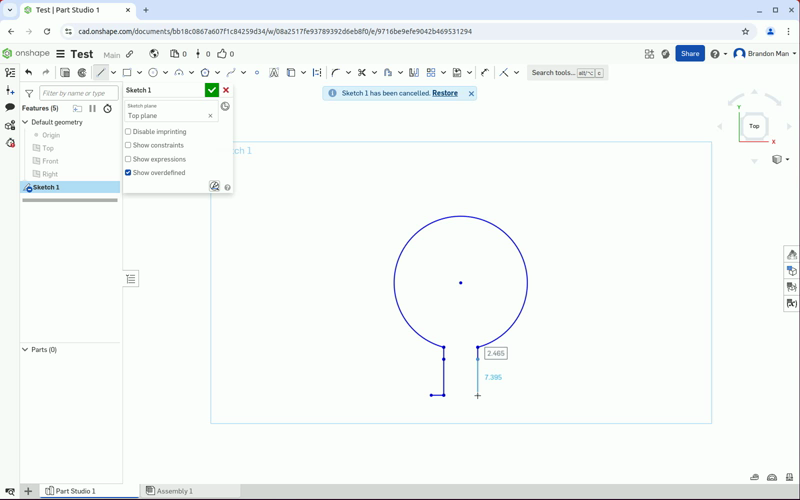
key_up(shift)
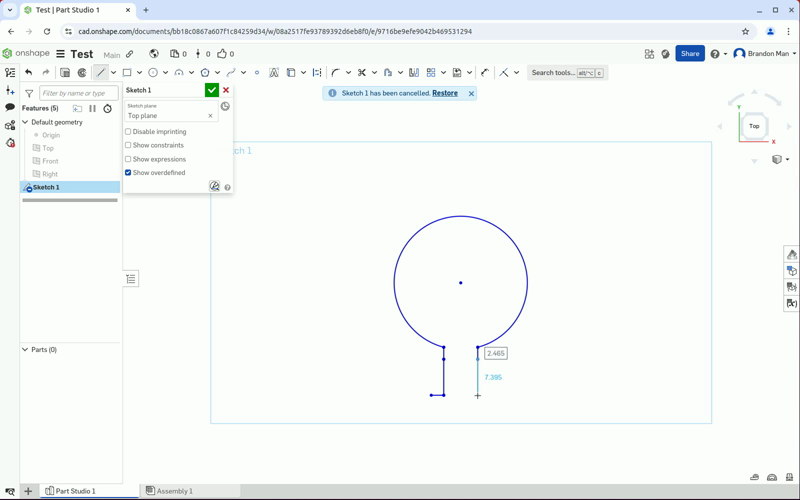
key_down(shift)
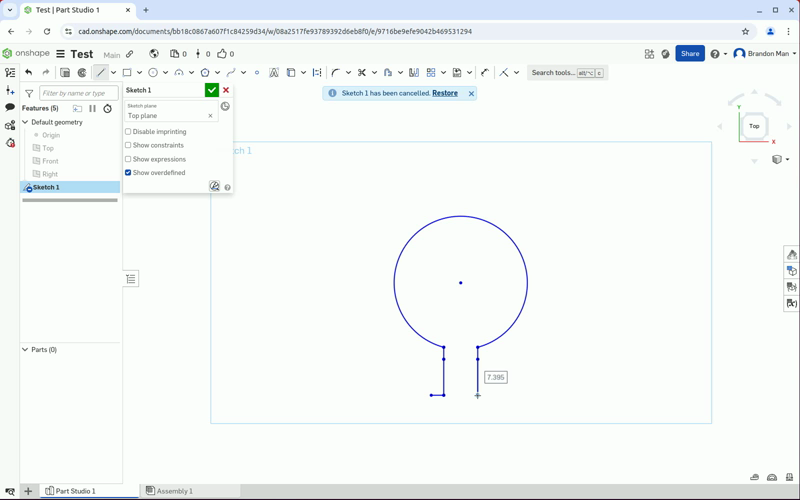
mouse_move(507, 395)
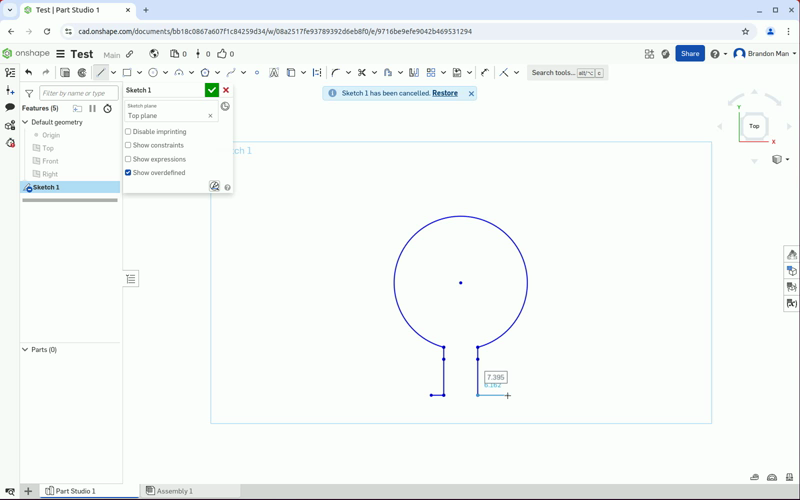
mouse_move(489, 395)
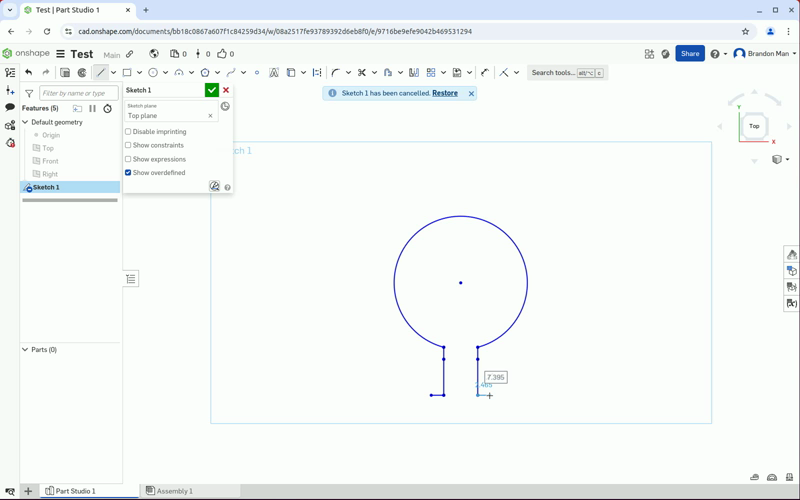
click(489, 395)
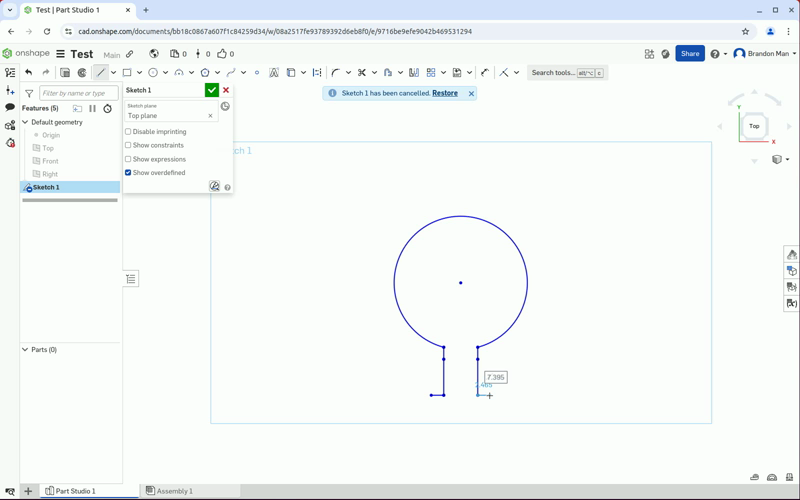
key_up(shift)
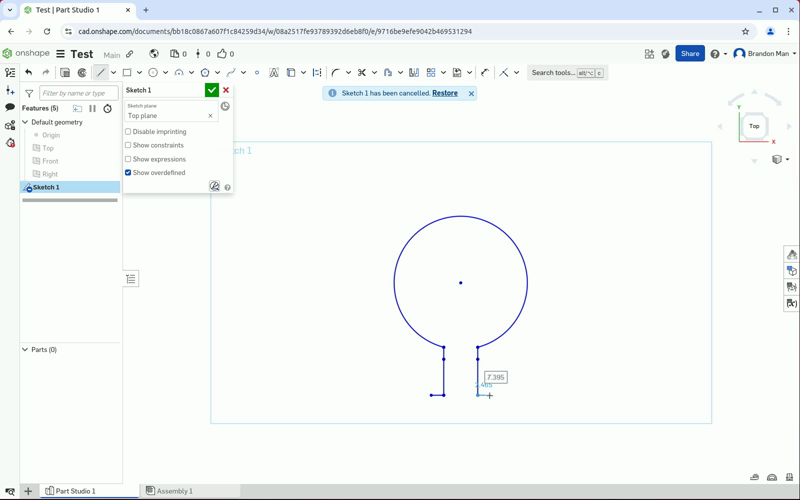
key_down(shift)
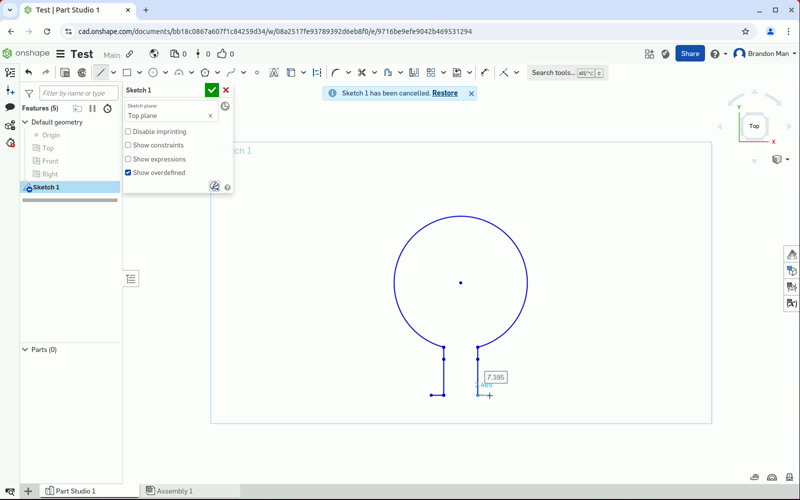
mouse_move(519, 395)
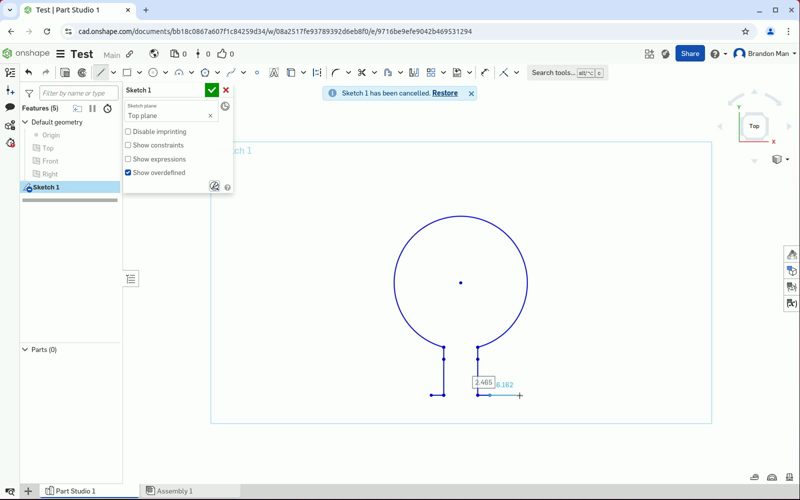
mouse_move(489, 355)
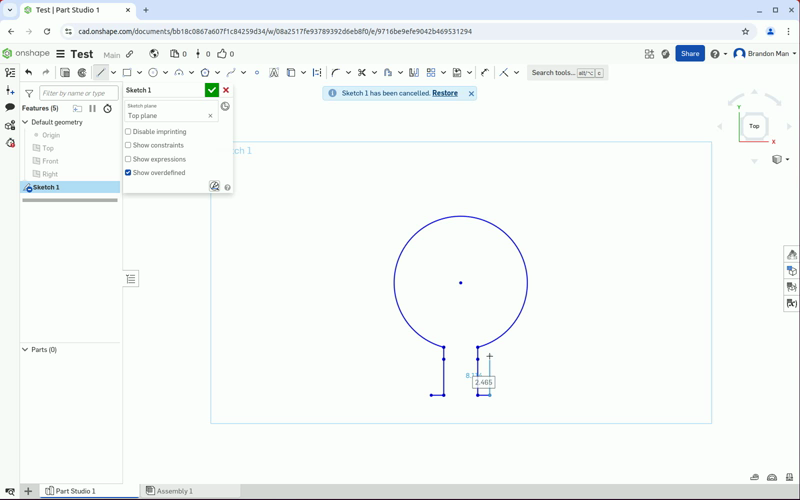
click(489, 355)
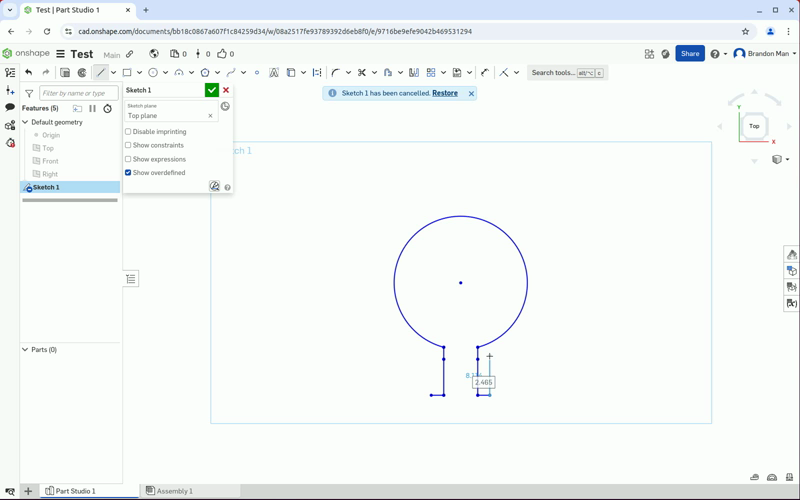
key_up(shift)
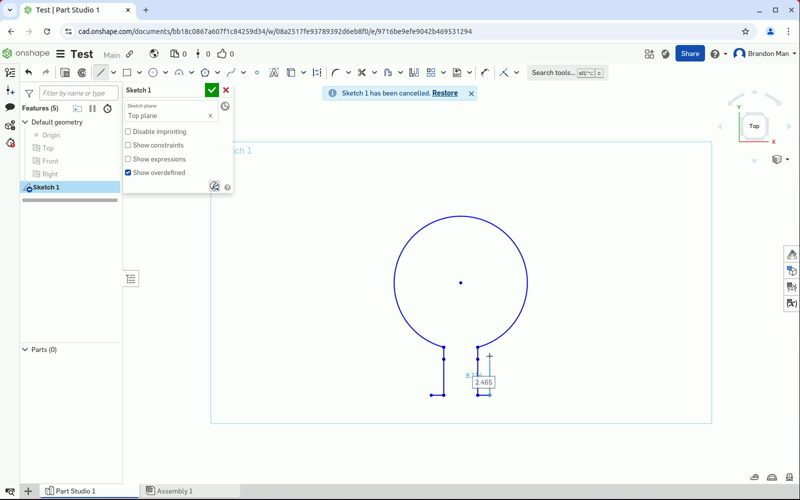
key(esc)
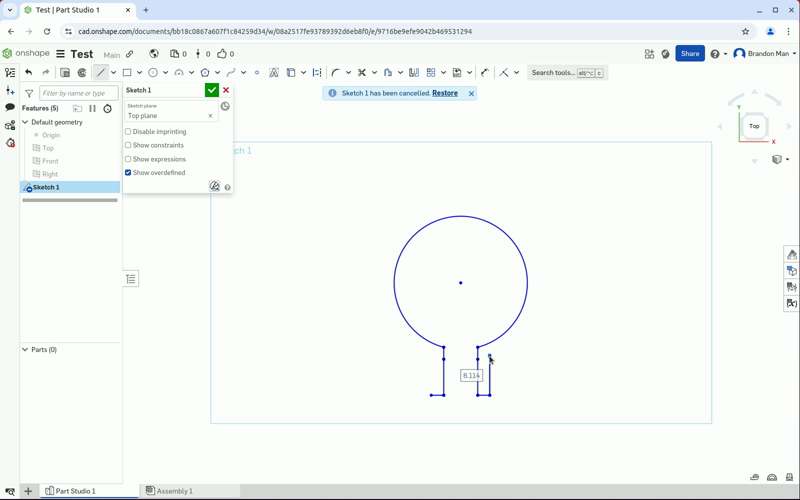
key(a)
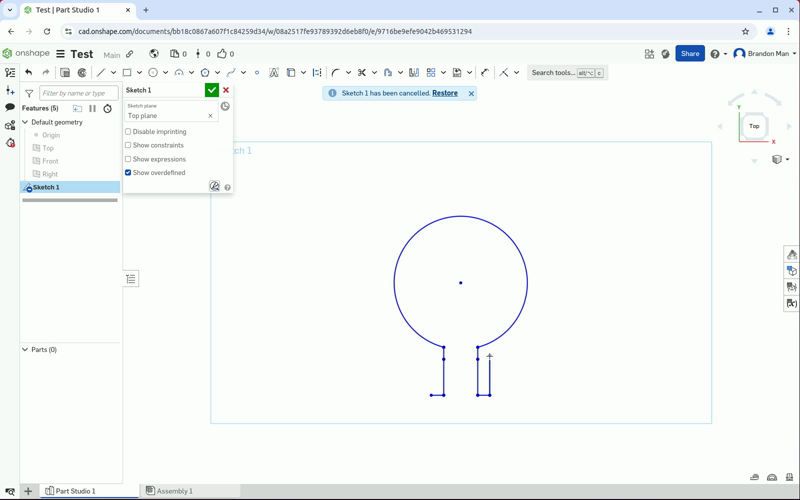
mouse_move(489, 355)
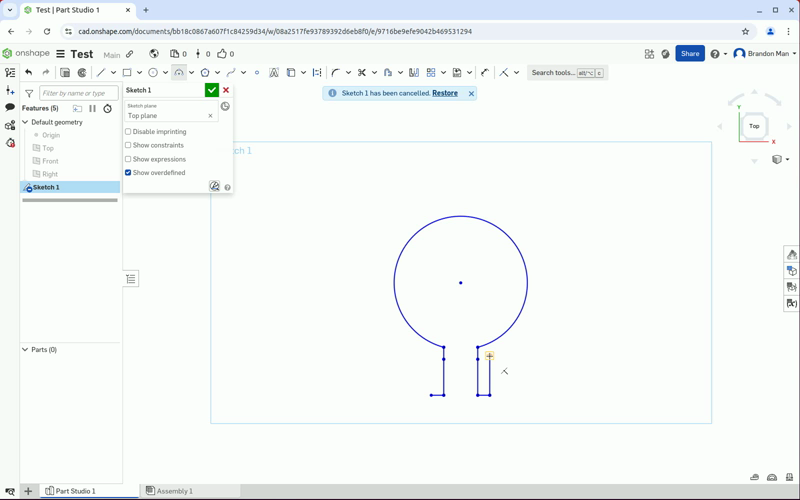
click(489, 355)
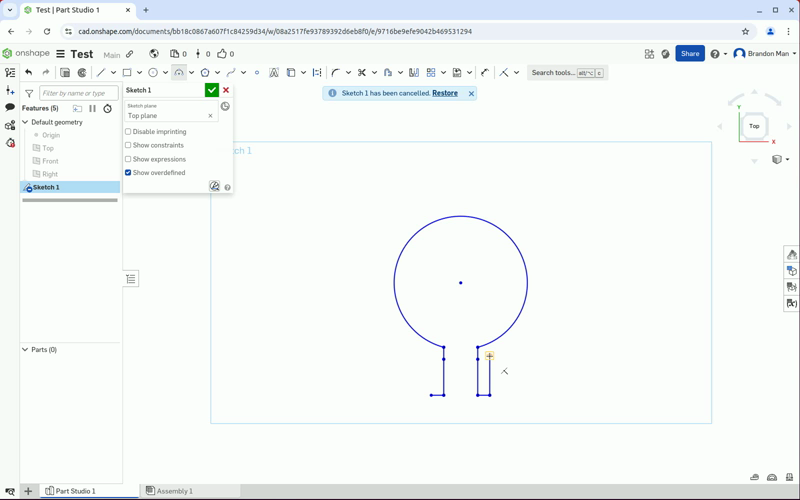
key_down(shift)
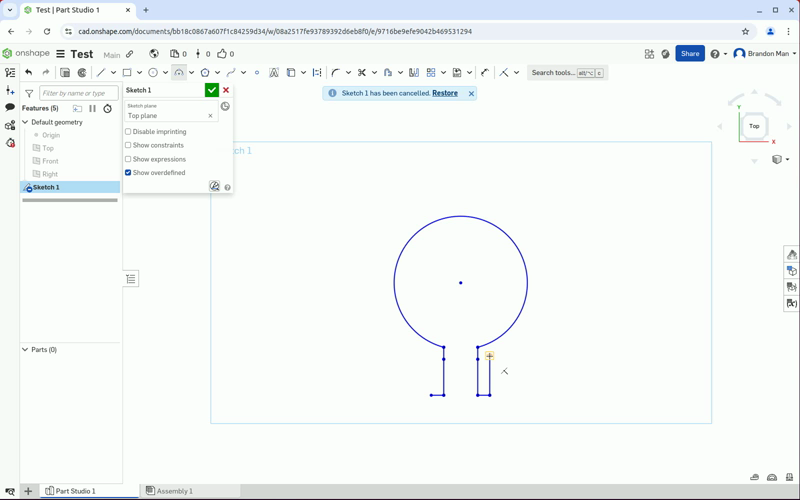
mouse_move(431, 355)
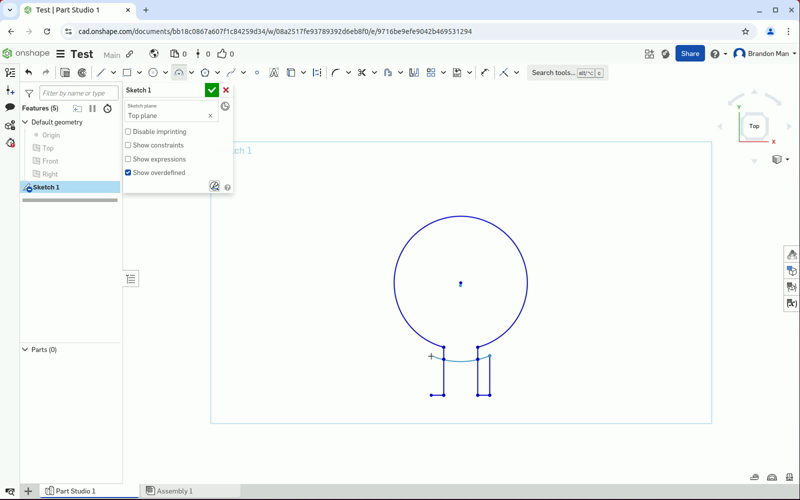
click(431, 355)
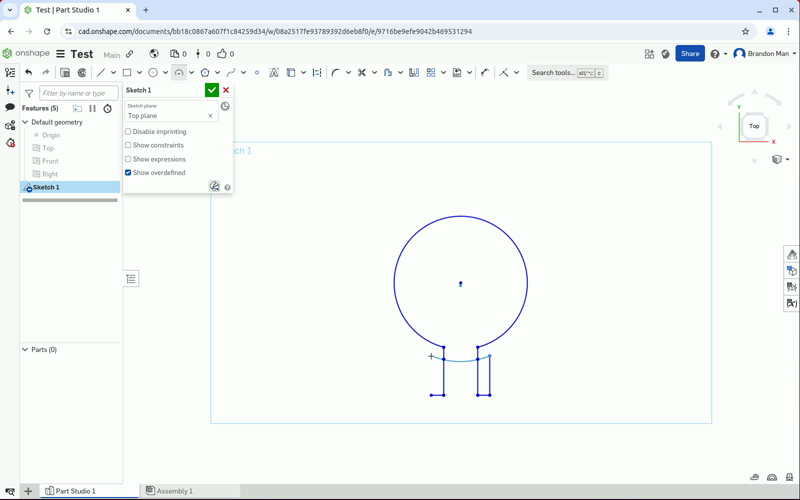
mouse_move(460, 204)
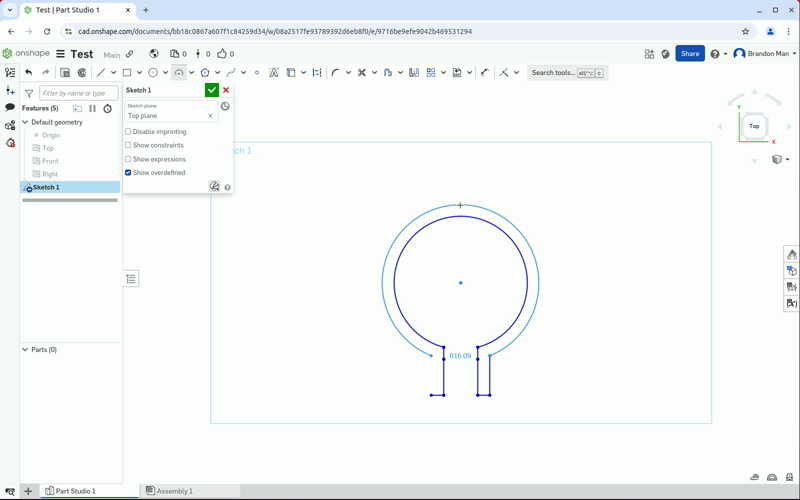
click(460, 204)
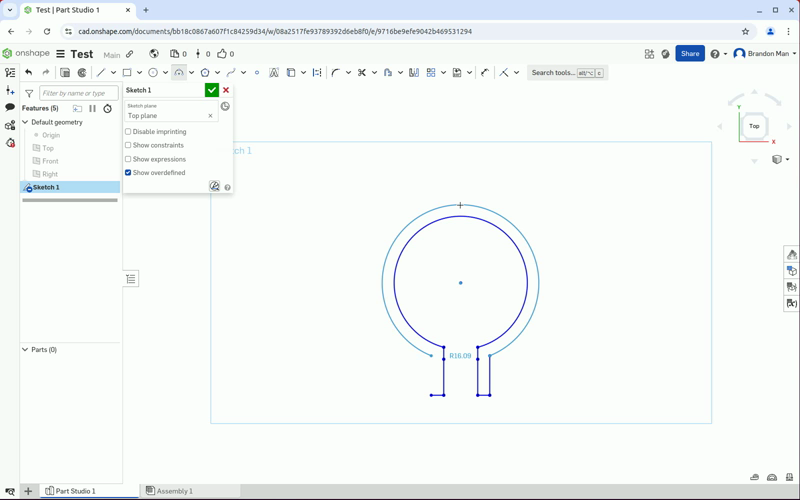
key_up(shift)
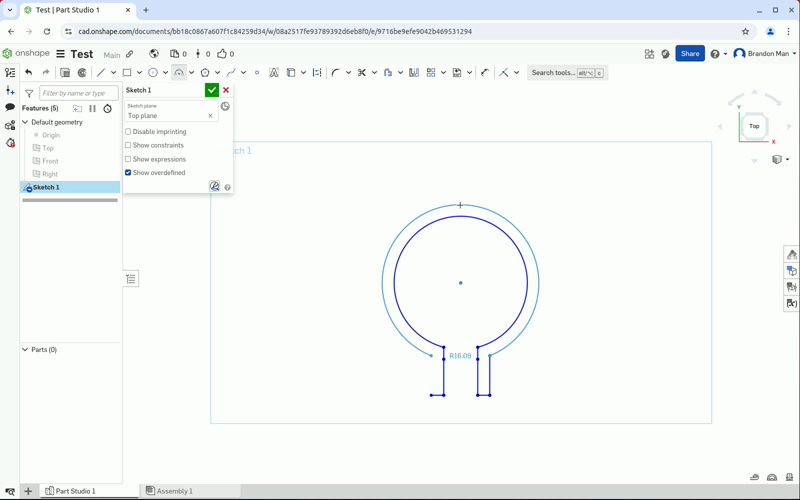
key(esc)
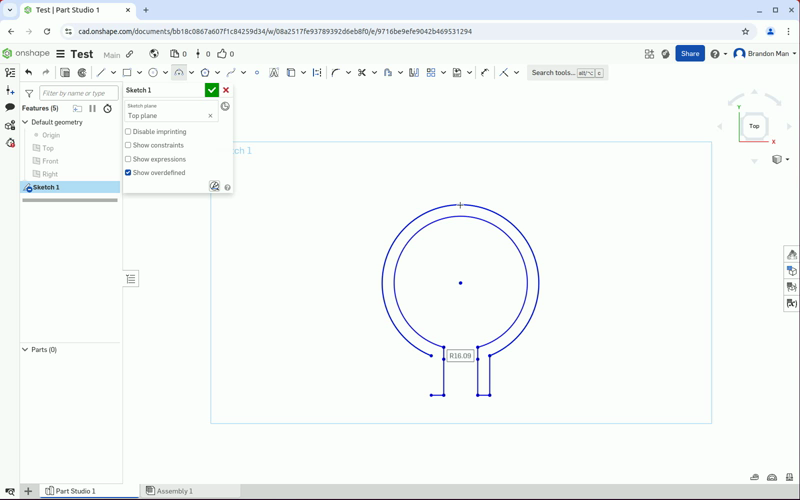
key(l)
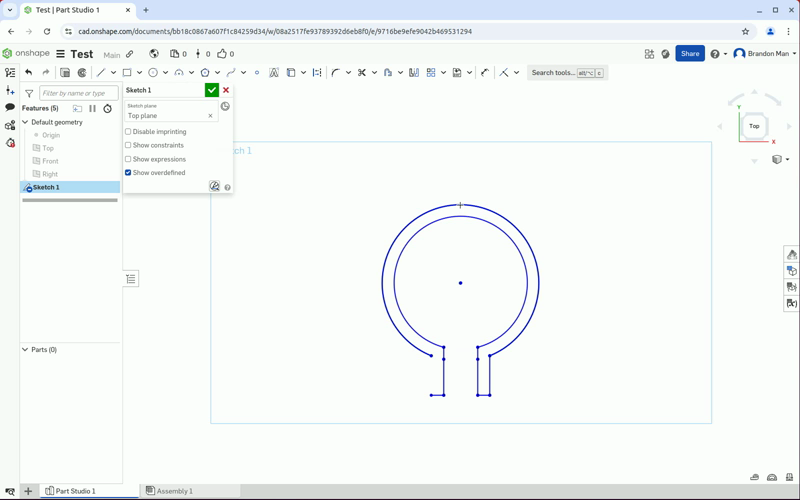
mouse_move(431, 355)
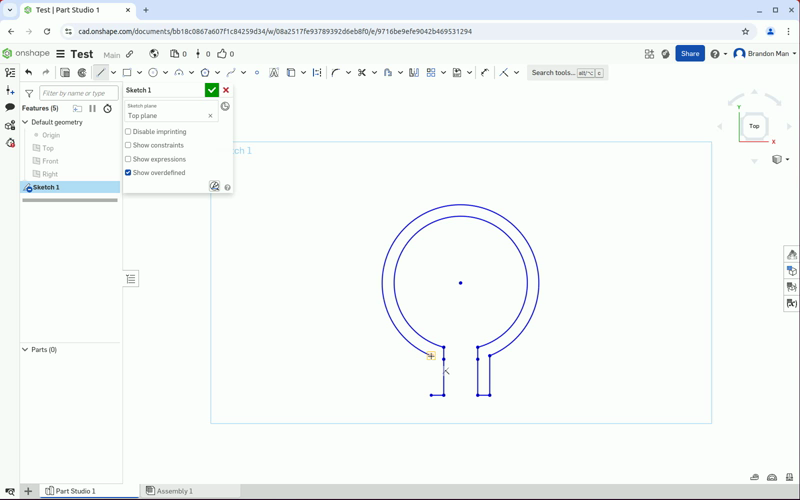
click(431, 355)
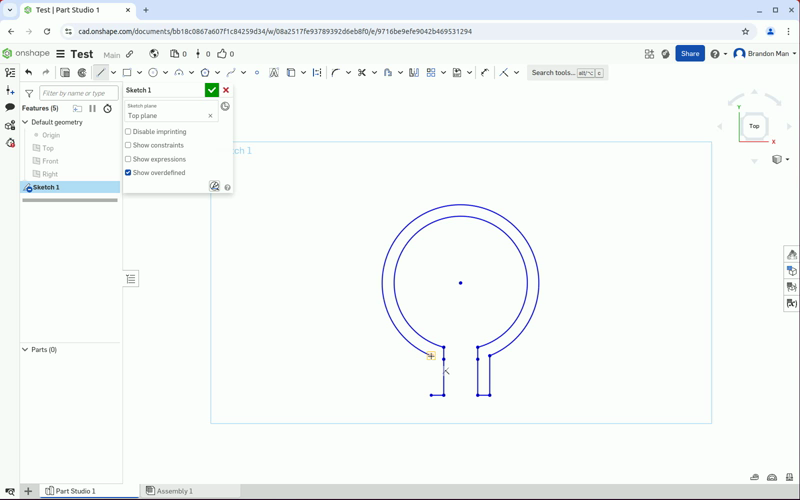
mouse_move(461, 355)
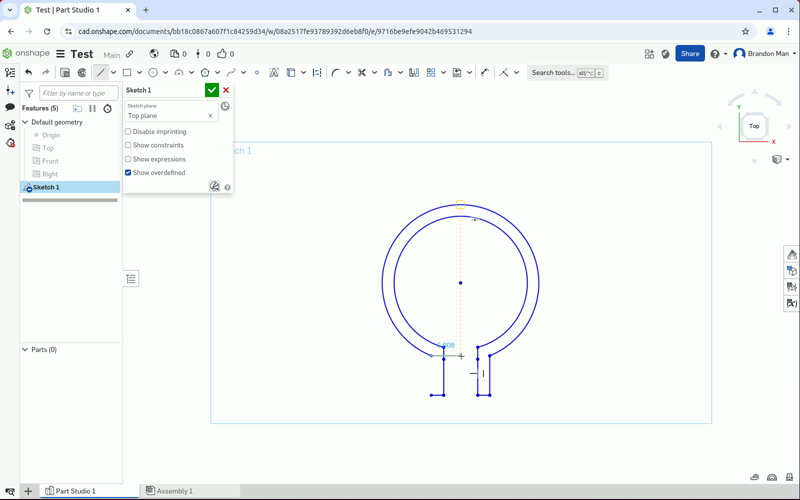
key_down(shift)
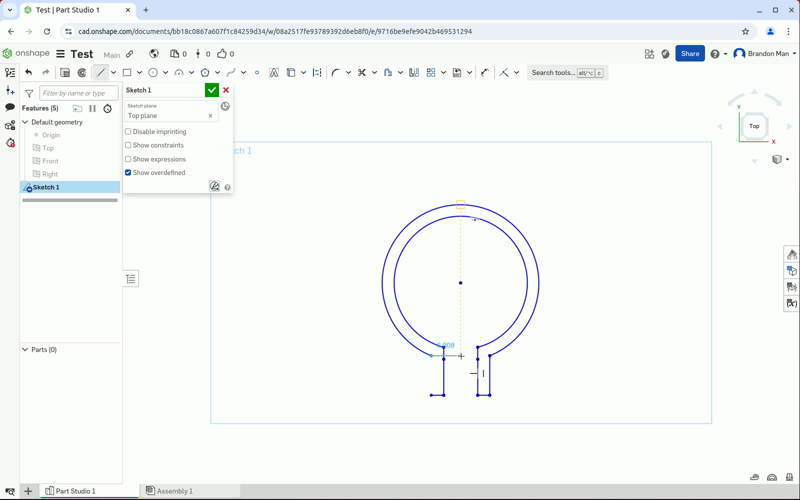
mouse_move(431, 395)
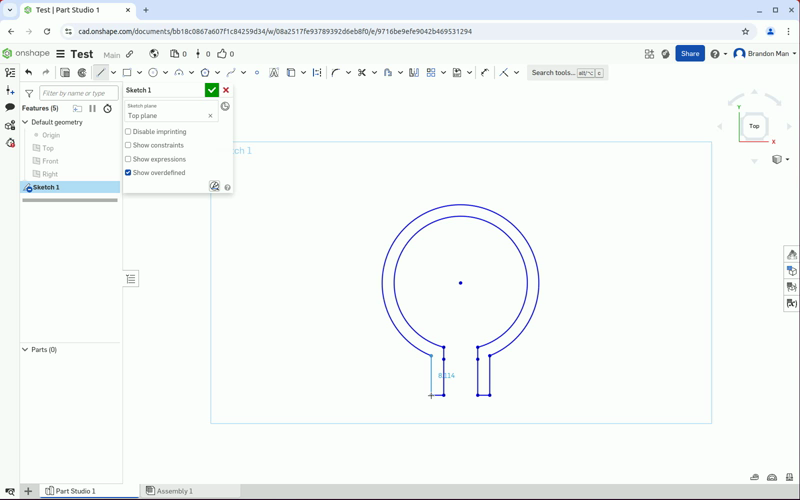
key_up(shift)
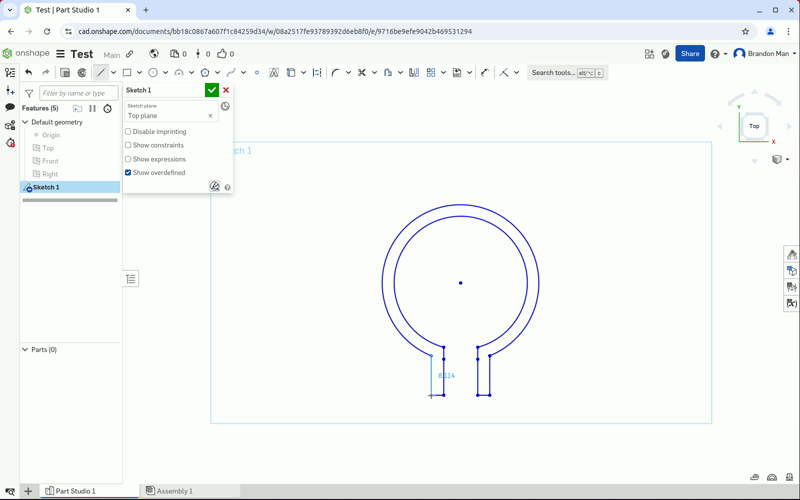
click(431, 395)
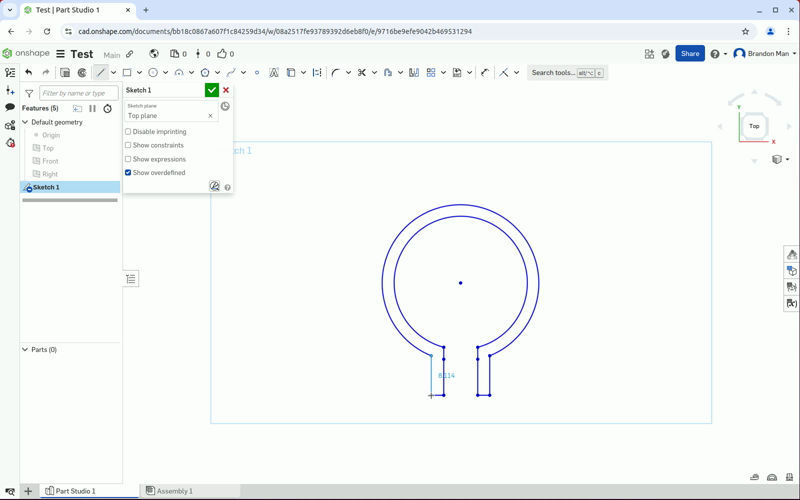
key(esc)
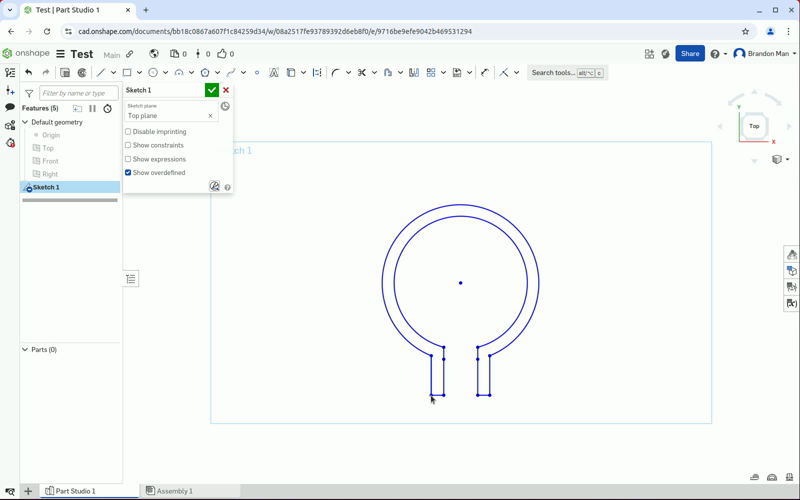
mouse_move(439, 376)
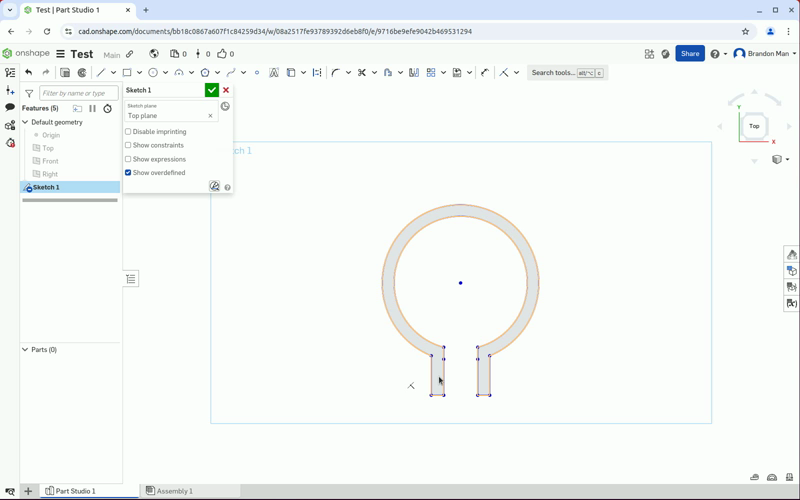
click(439, 376)
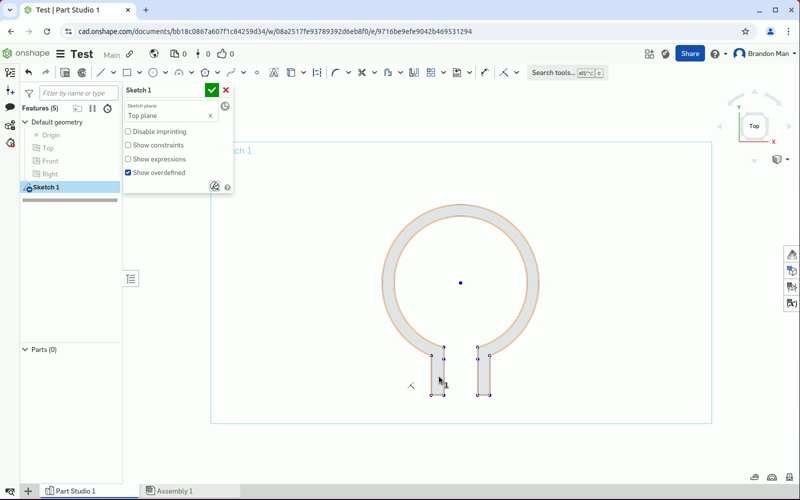
mouse_move(73, 352)
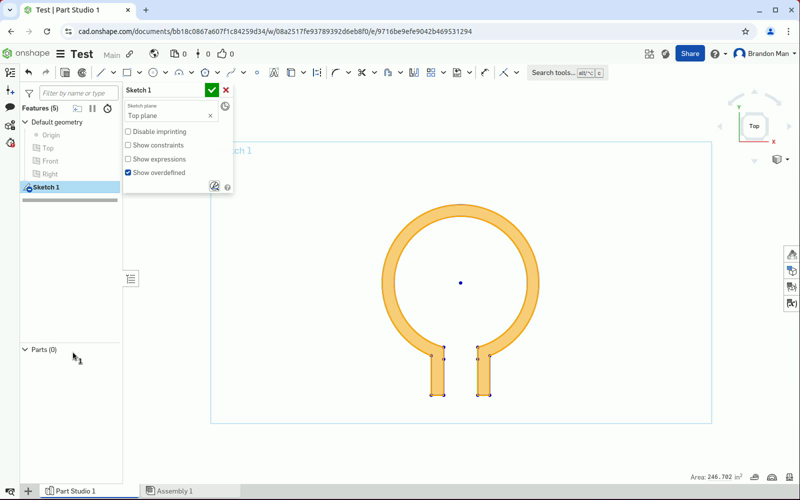
key(shift+y)
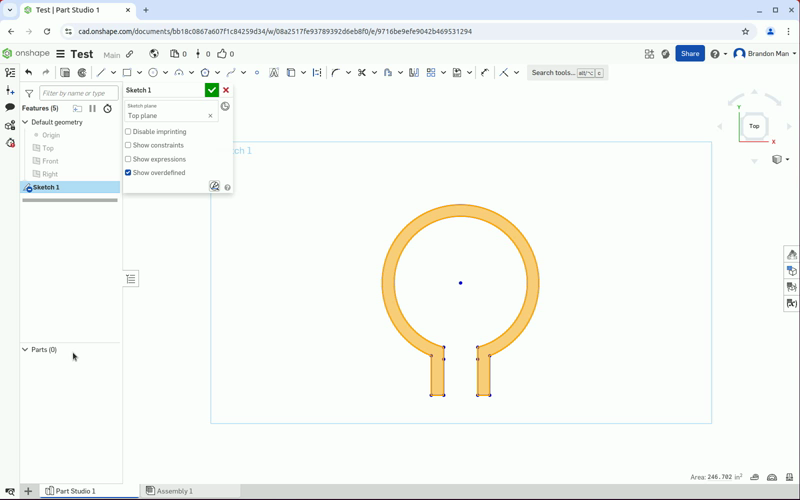
key(shift+e)
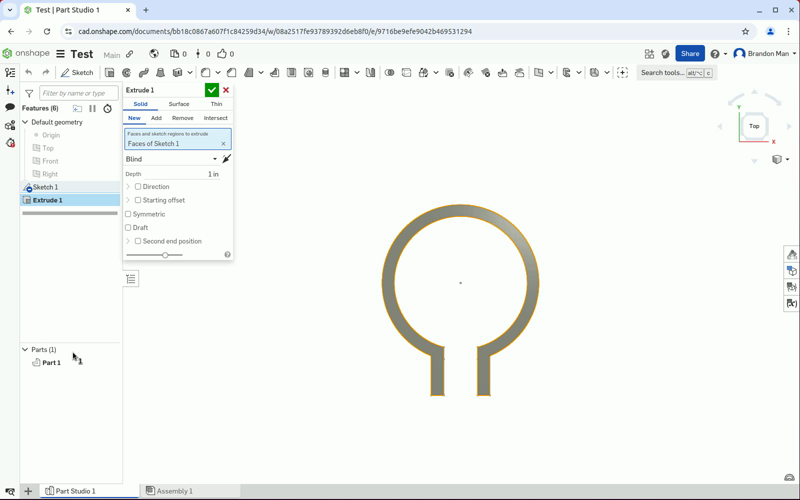
mouse_move(143, 106)
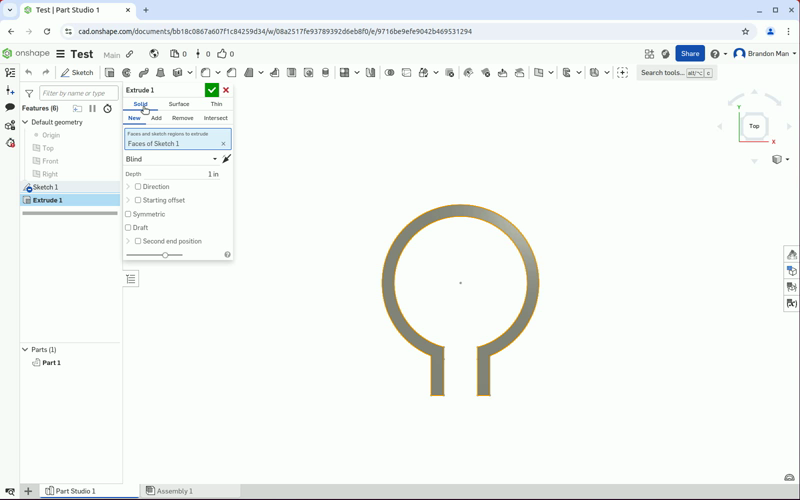
click(143, 106)
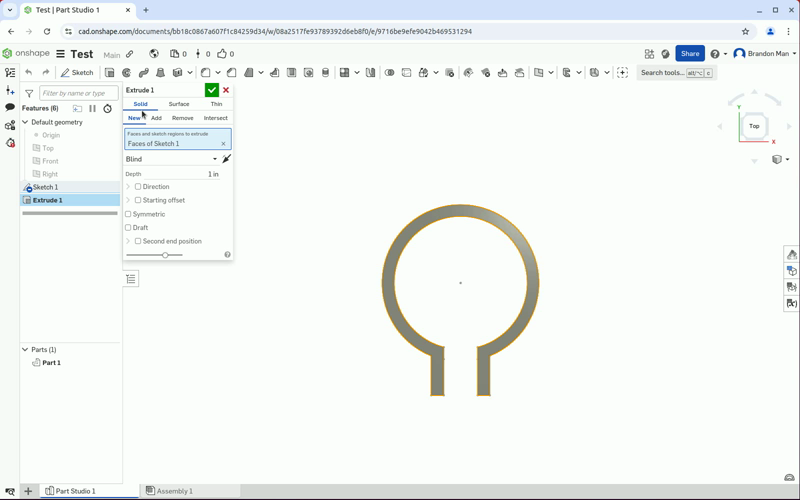
mouse_move(137, 120)
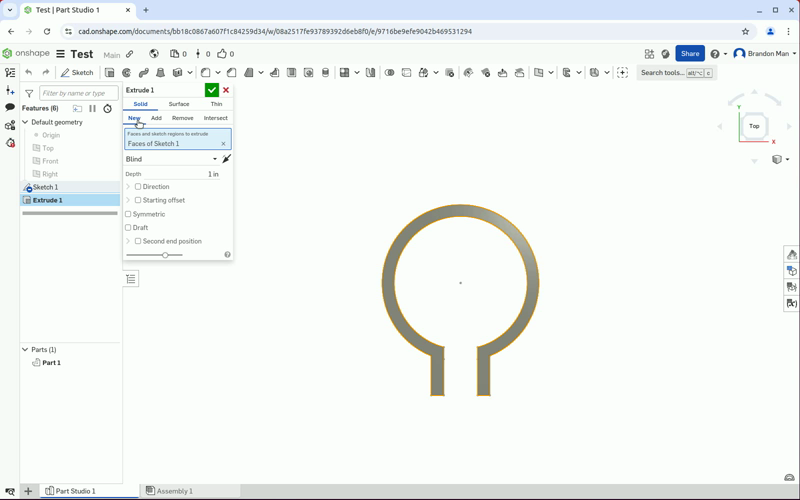
click(137, 120)
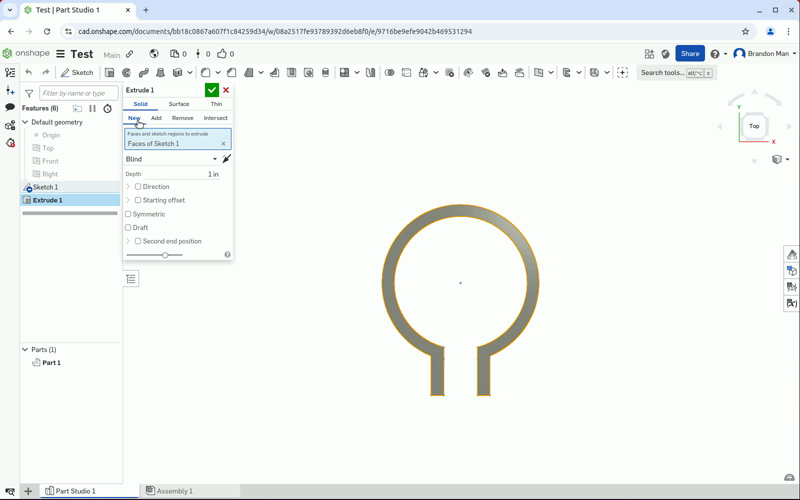
key(tab, 4)
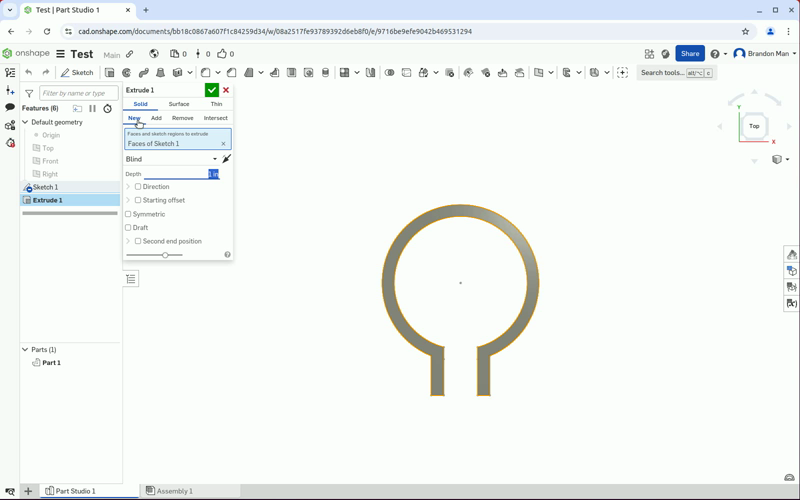
text(6.499)
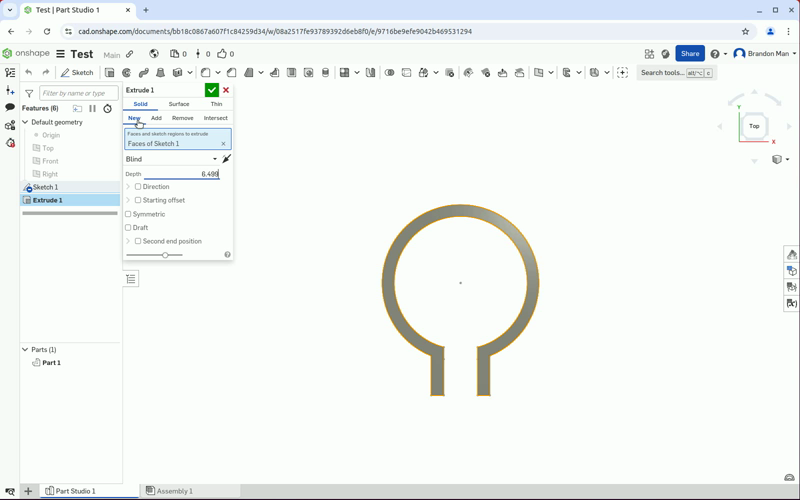
key(enter)
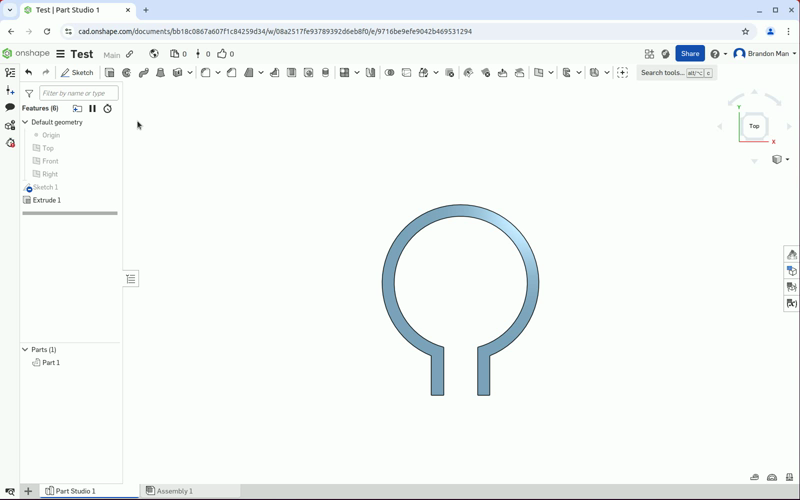
key(shift+h)
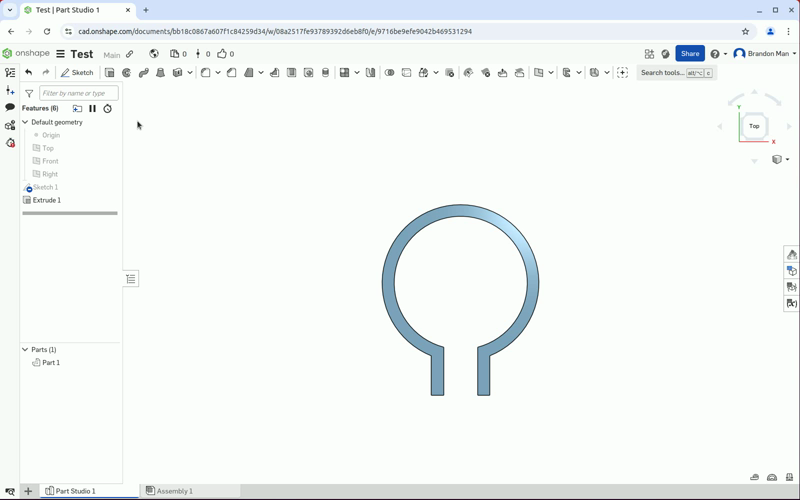
key(shift+h)
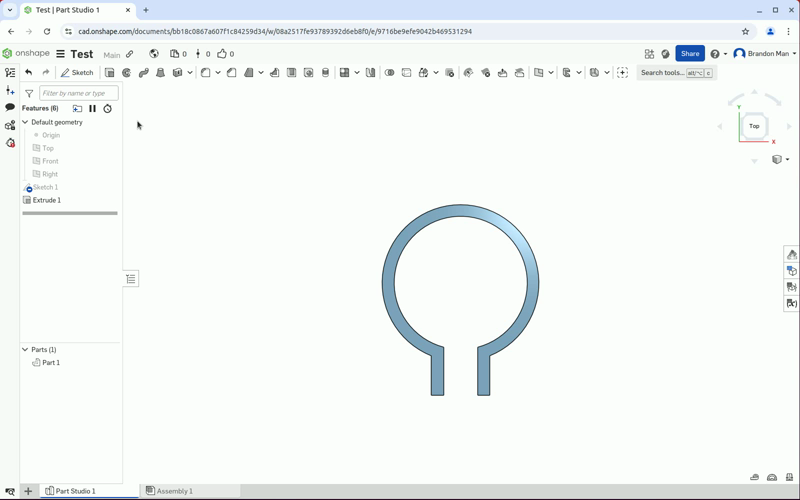
mouse_move(73, 189)
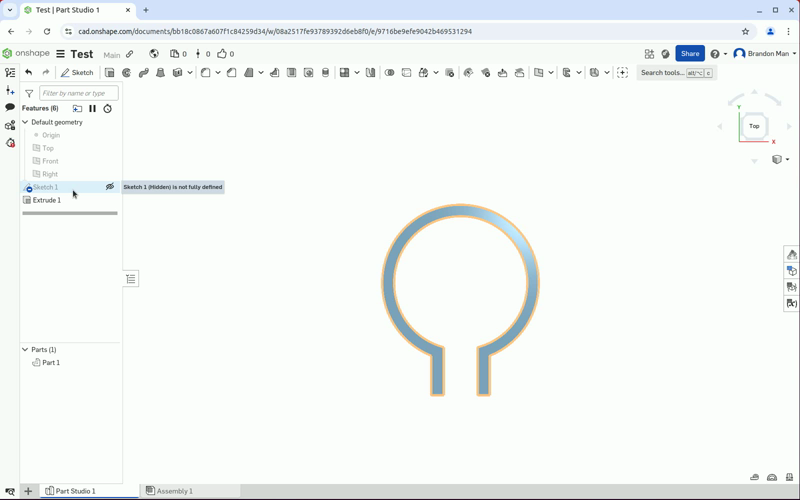
click(73, 189)
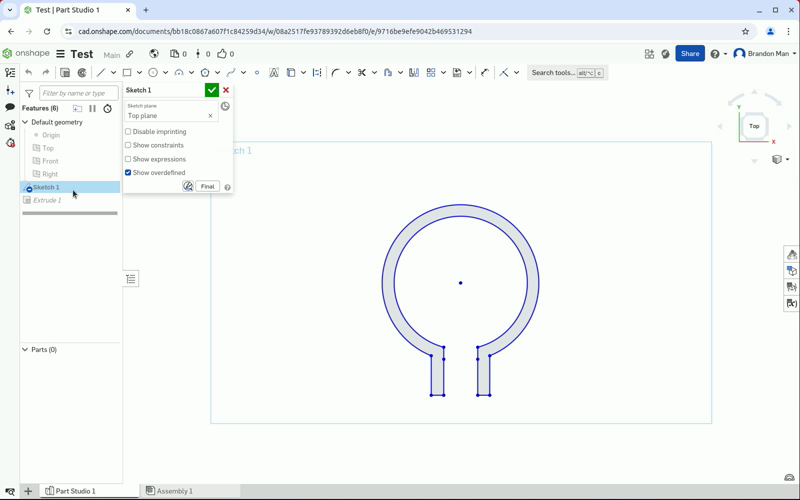
mouse_move(229, 92)
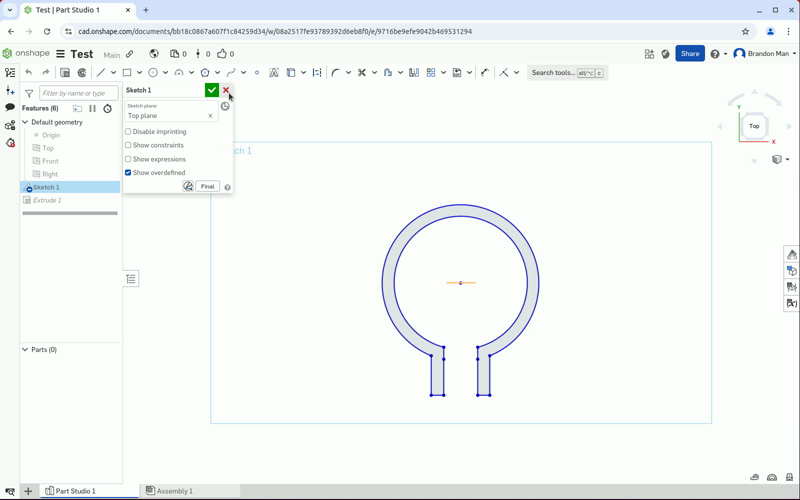
click(229, 92)
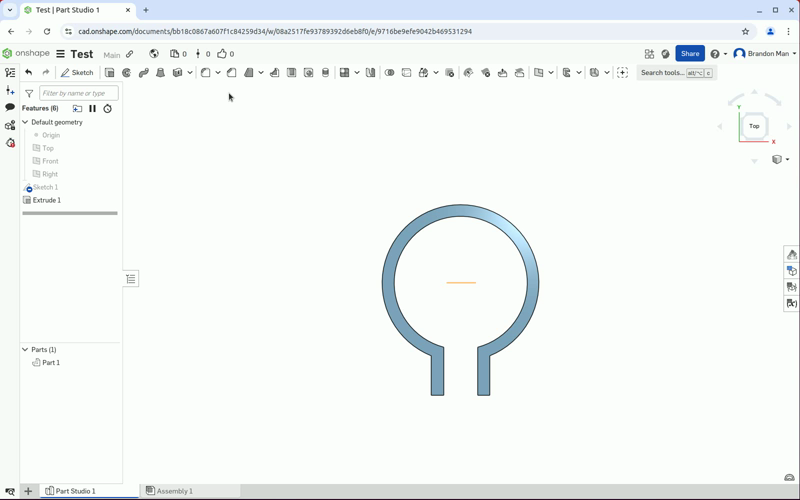
mouse_move(73, 352)
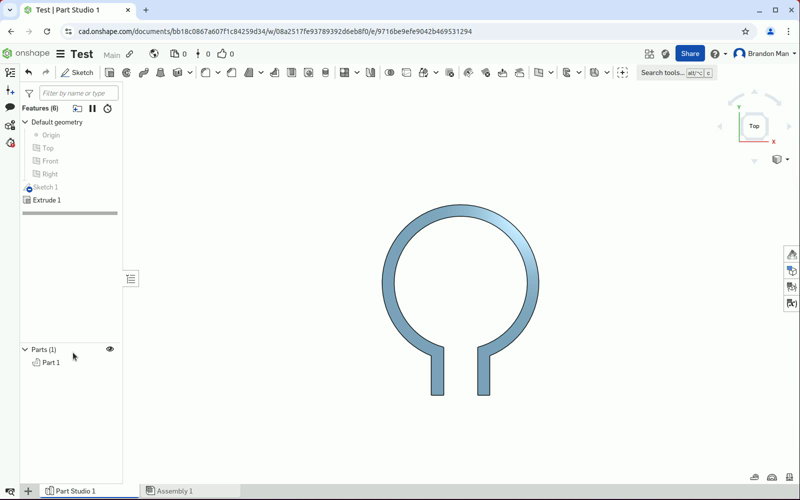
key(y)
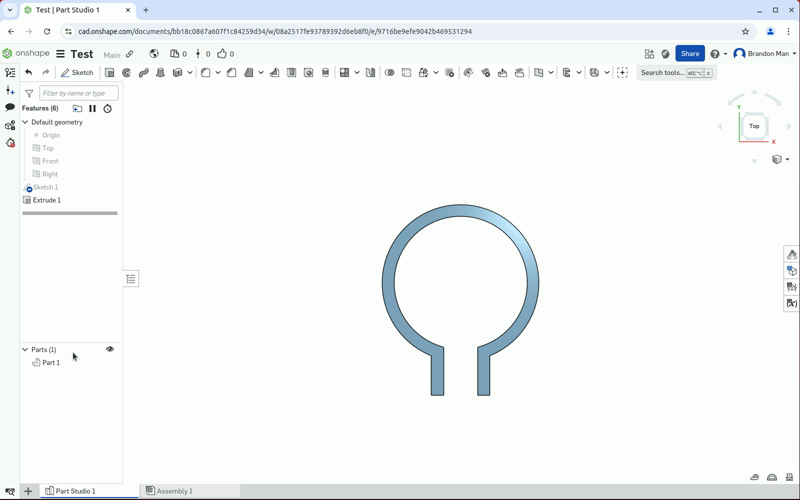
key(shift+p)
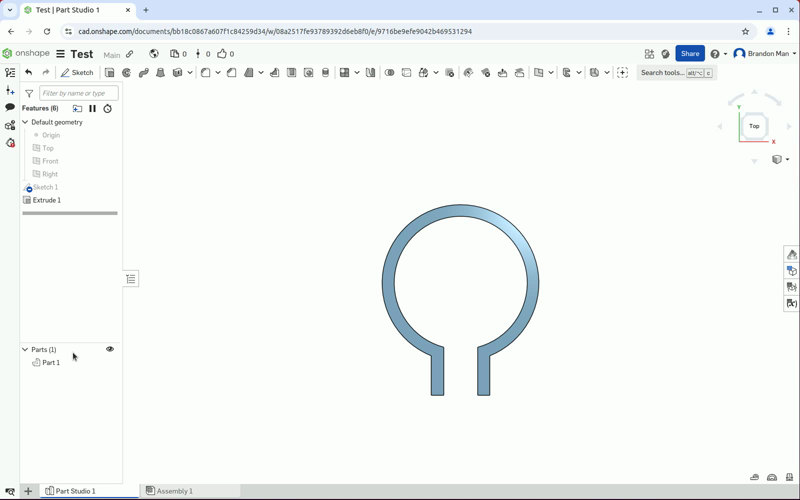
key(space)
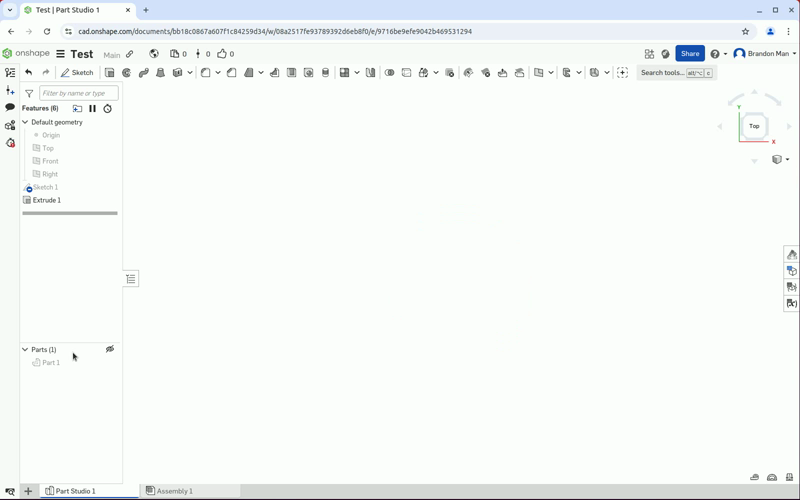
key_down(shift)
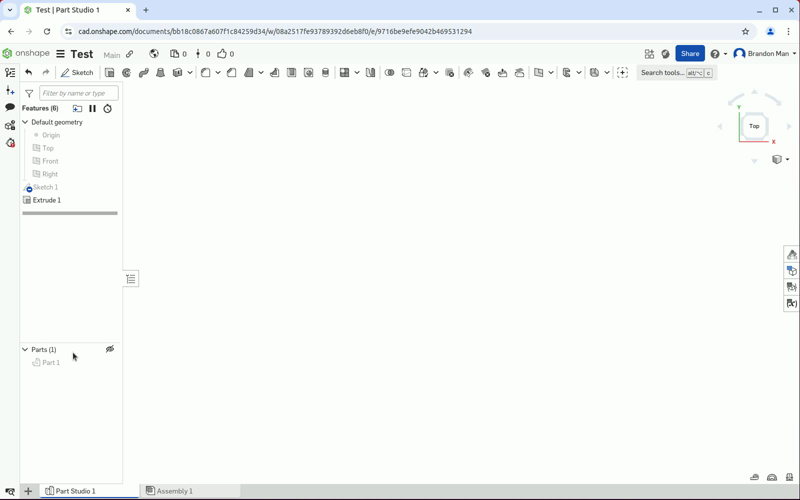
key(up)
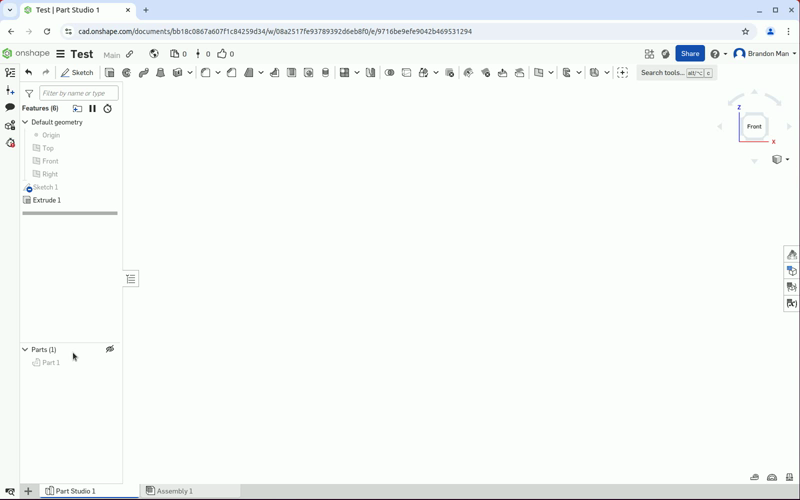
key_up(shift)
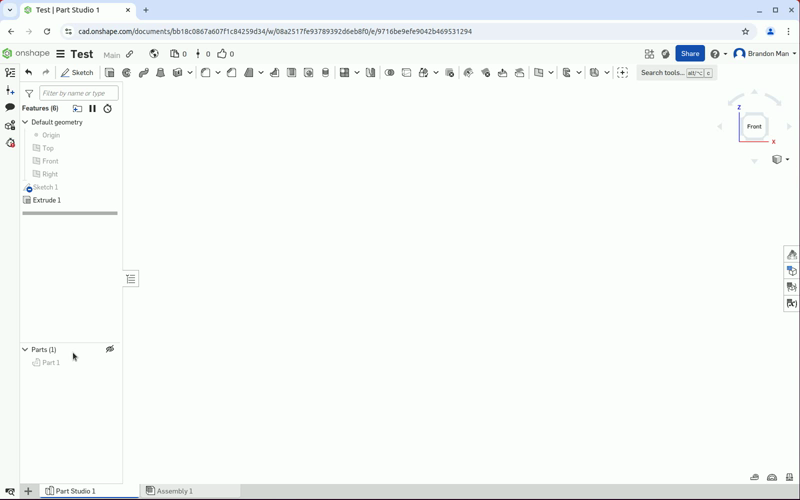
key(space)
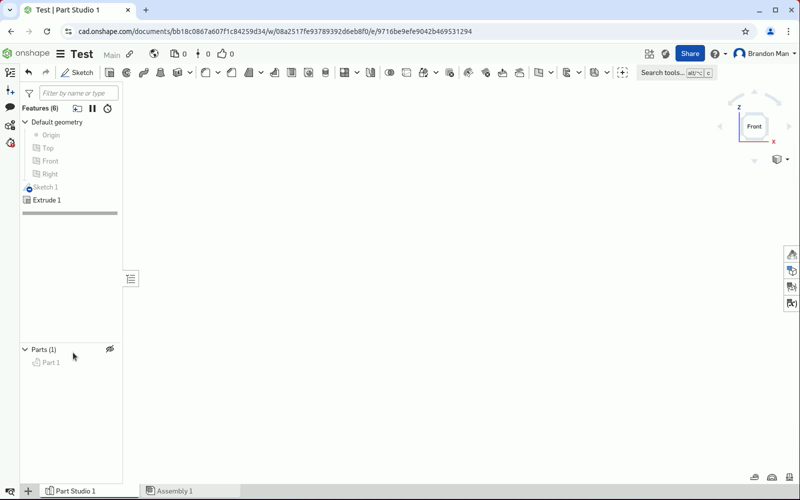
key_down(shift)
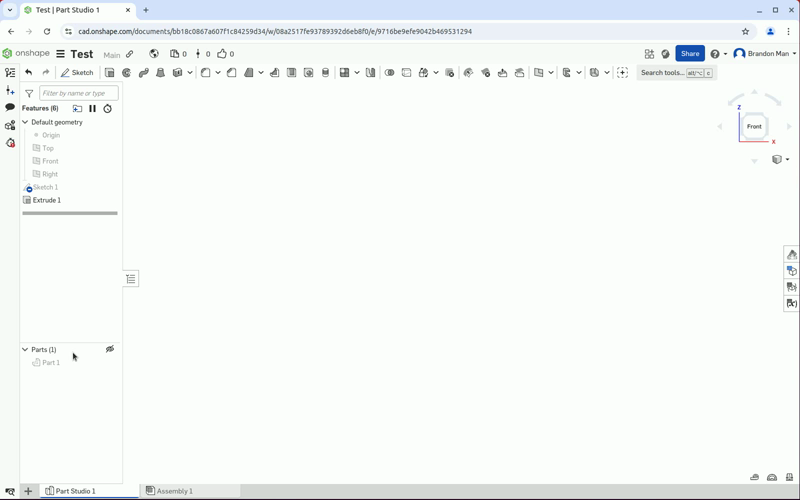
key(left)
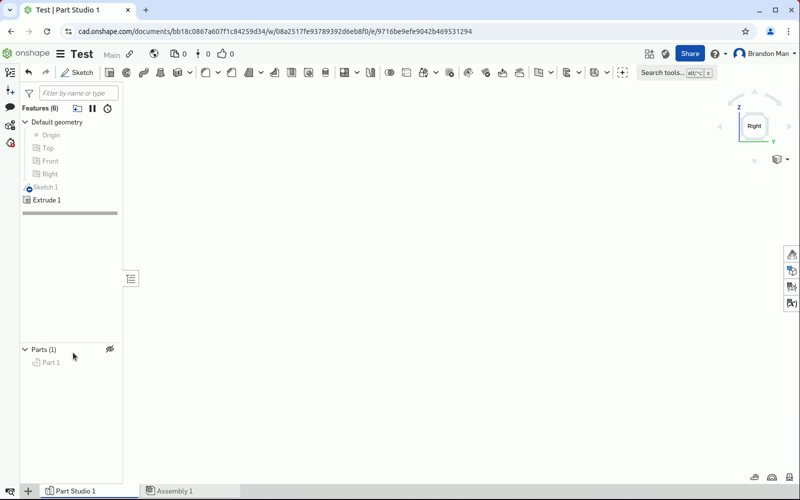
key_up(shift)
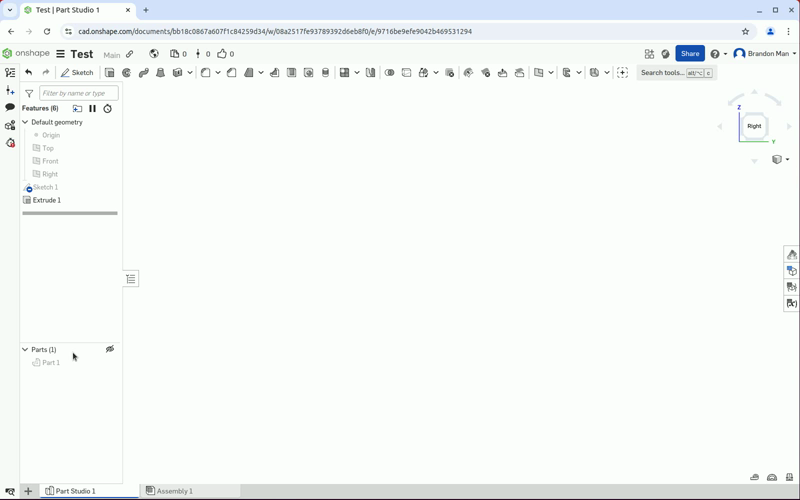
mouse_move(73, 352)
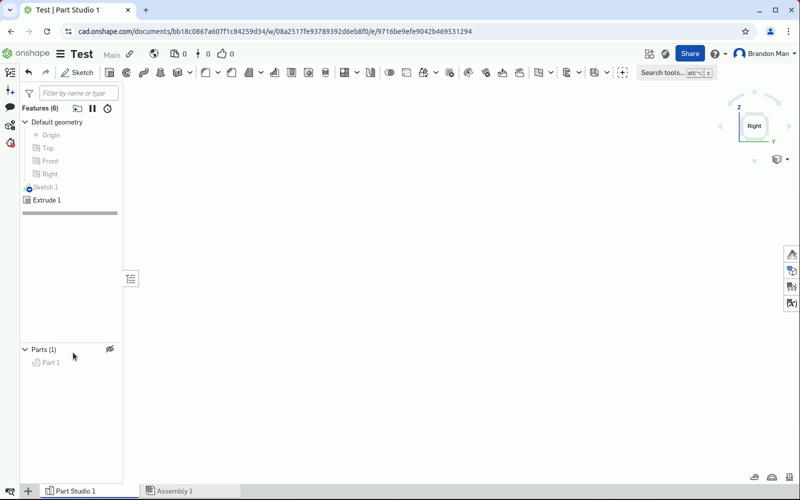
key(shift+y)
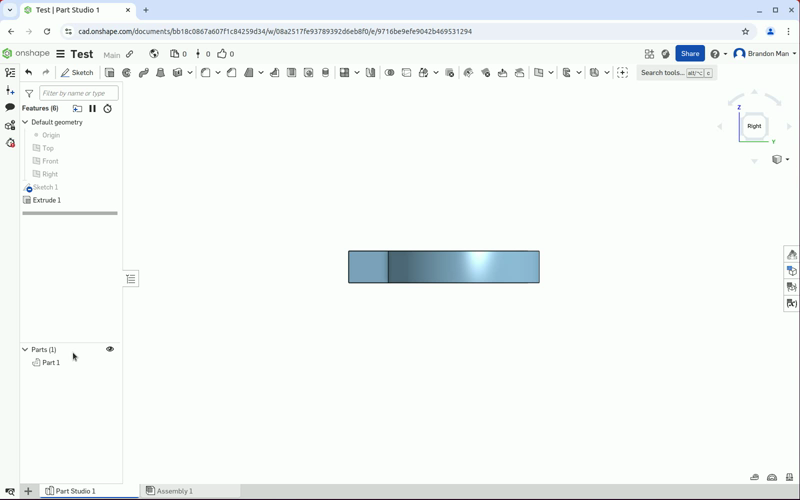
mouse_move(541, 75)
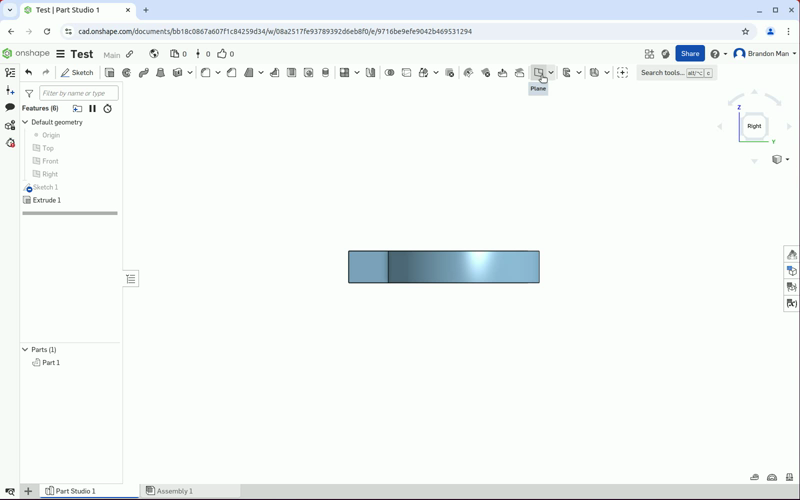
click(541, 75)
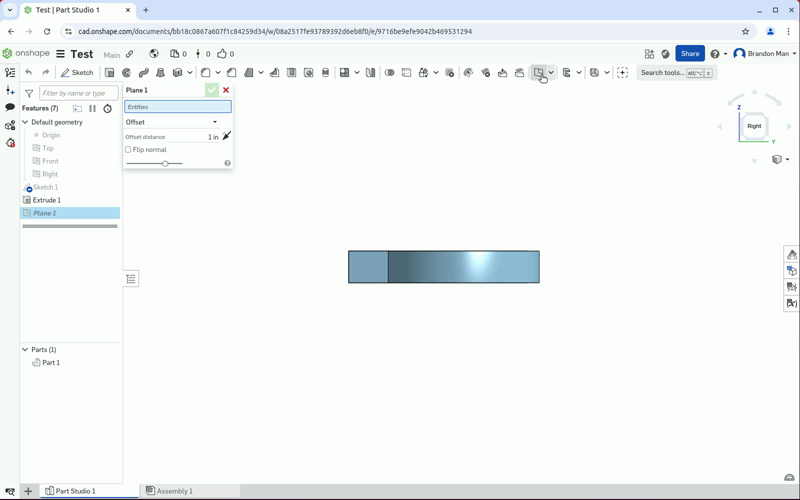
mouse_move(73, 176)
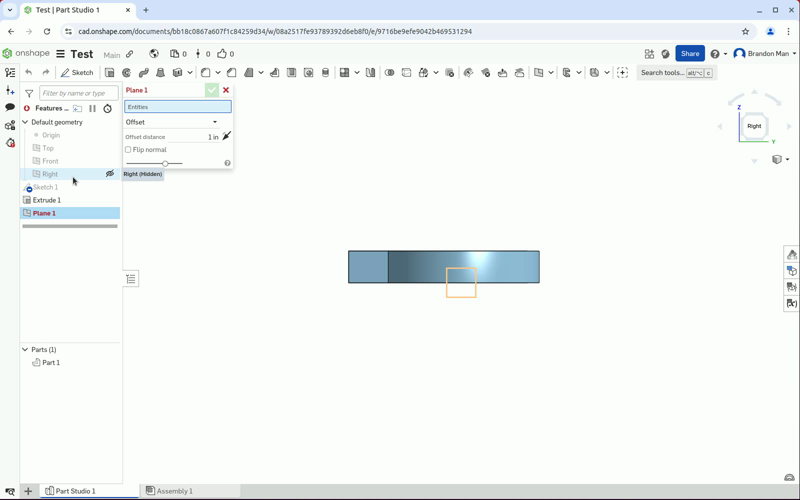
click(73, 176)
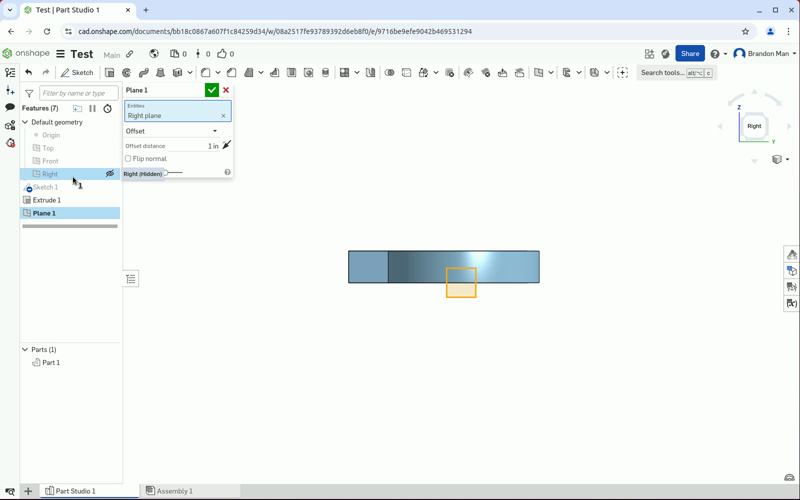
key(tab, 2)
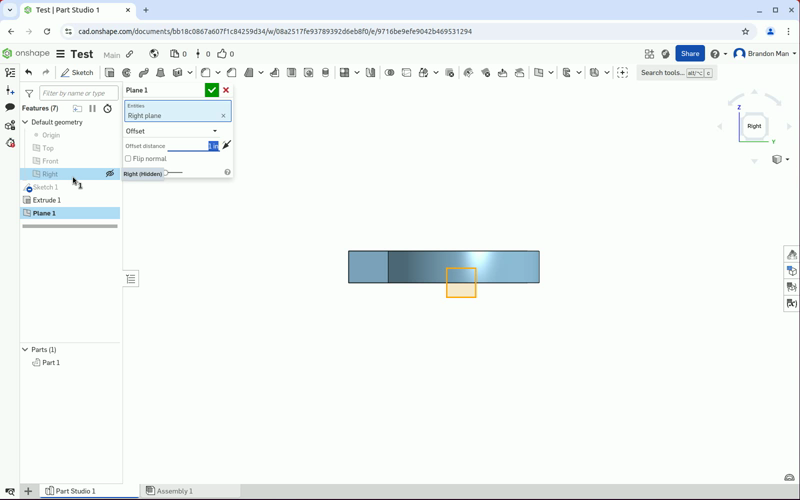
text(6.008)
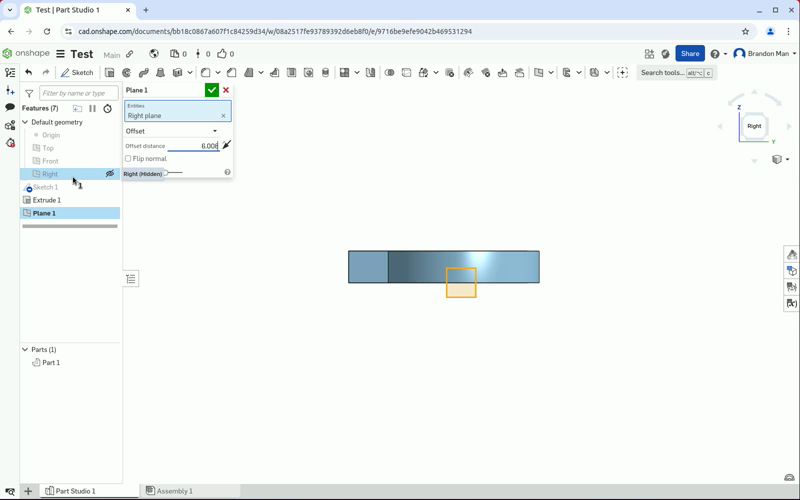
key(enter, 2)
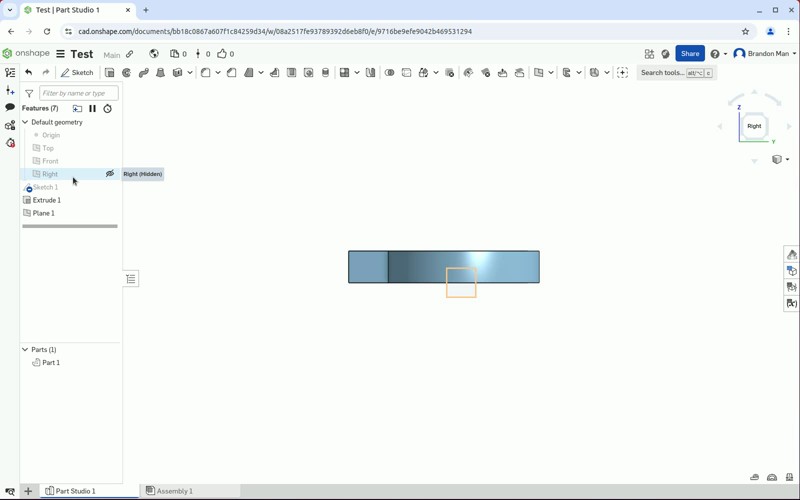
key(shift+s)
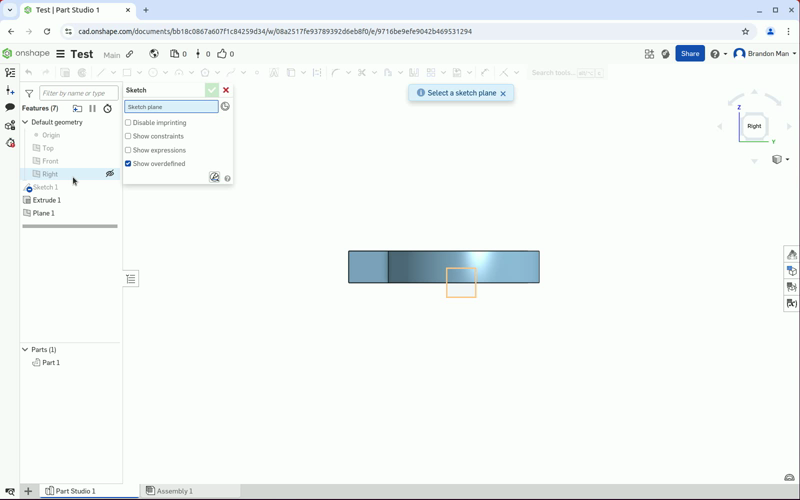
mouse_move(73, 215)
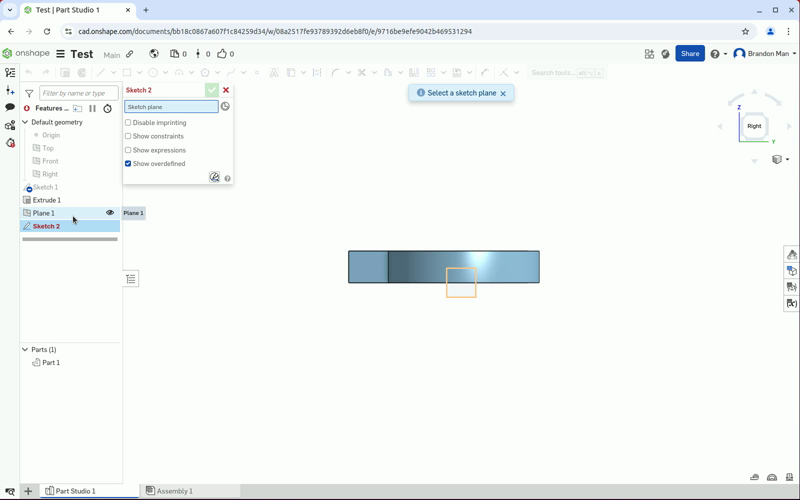
click(73, 215)
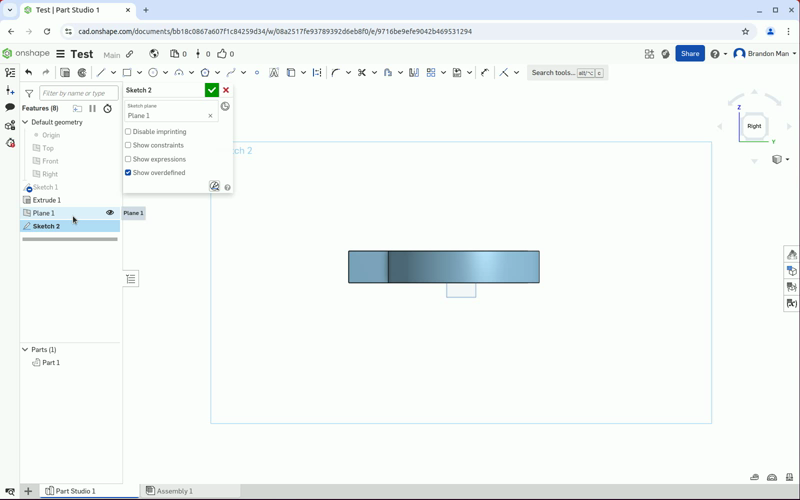
mouse_move(73, 352)
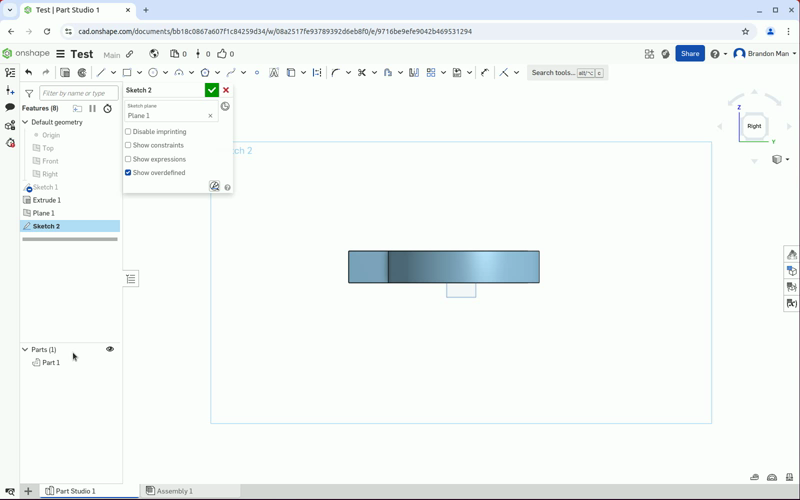
key(y)
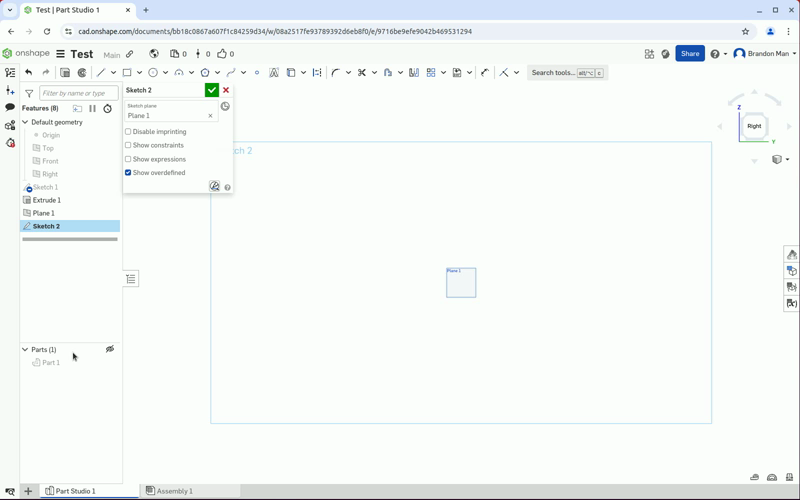
key(c)
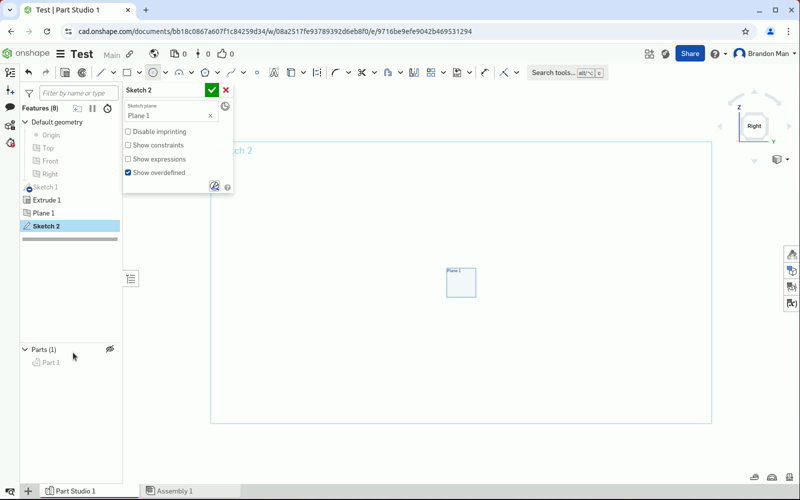
key_down(shift)
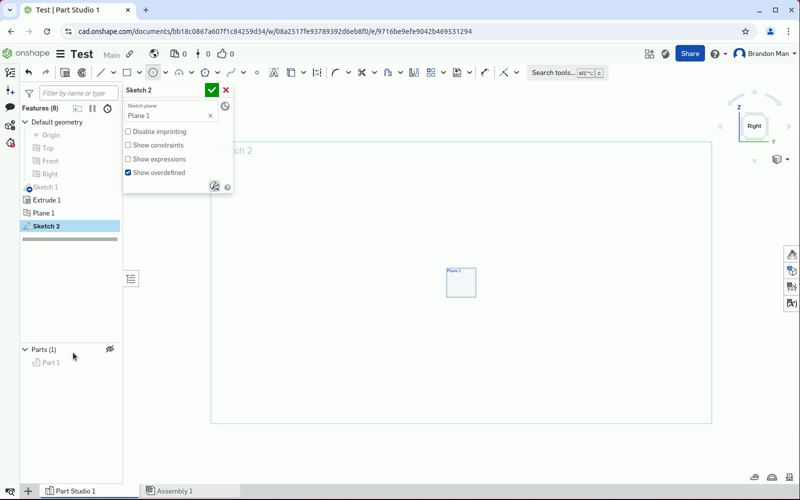
mouse_move(368, 267)
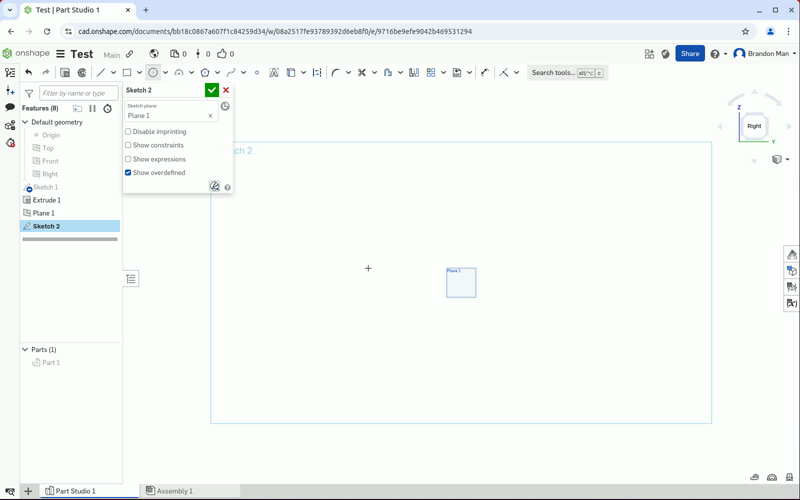
click(368, 267)
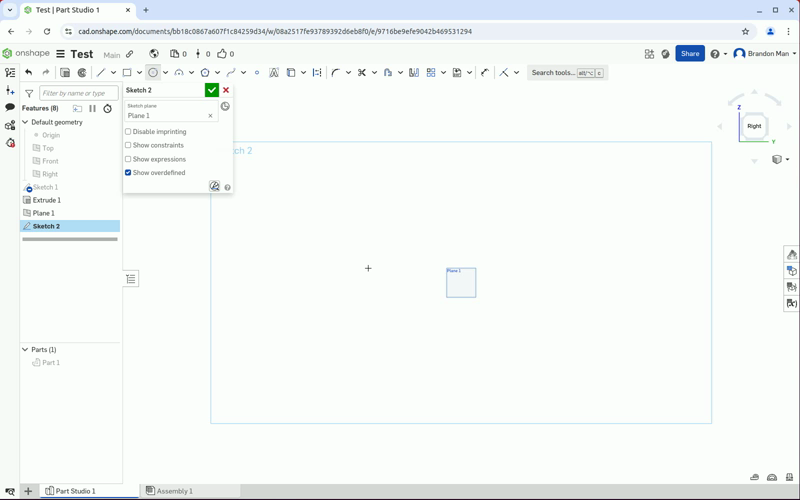
key_up(shift)
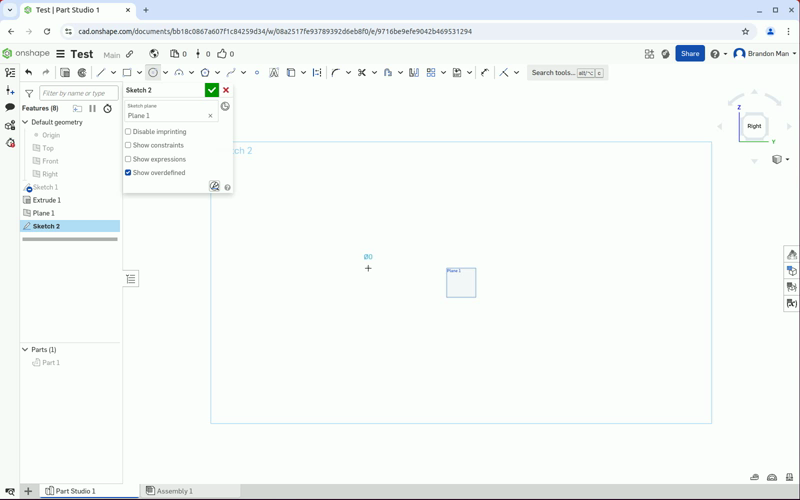
mouse_move(376, 267)
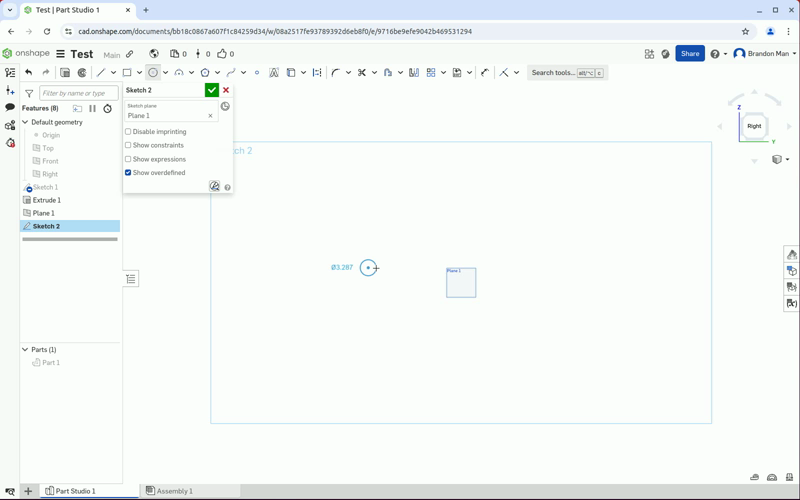
click(376, 267)
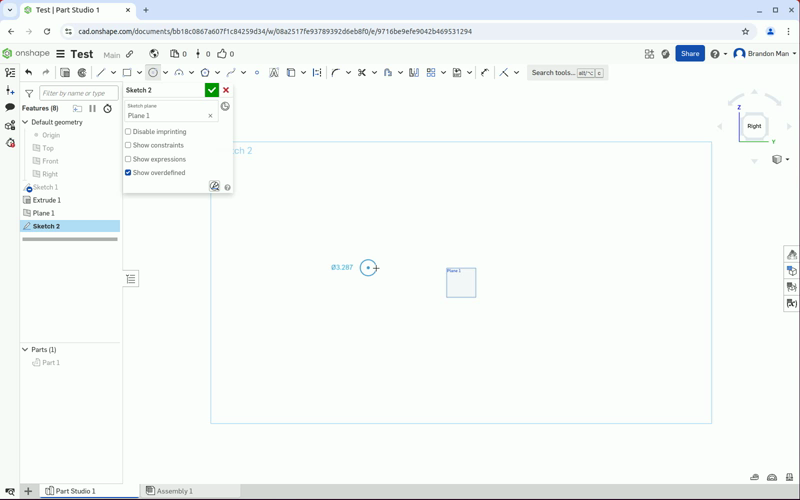
key(esc)
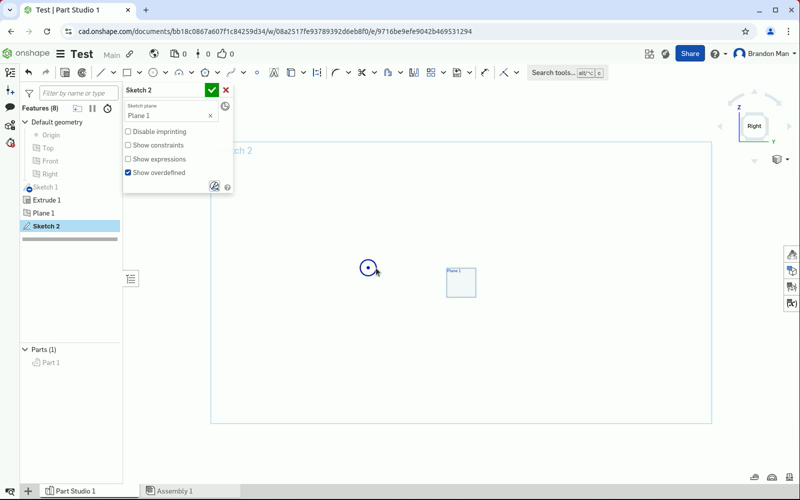
mouse_move(363, 261)
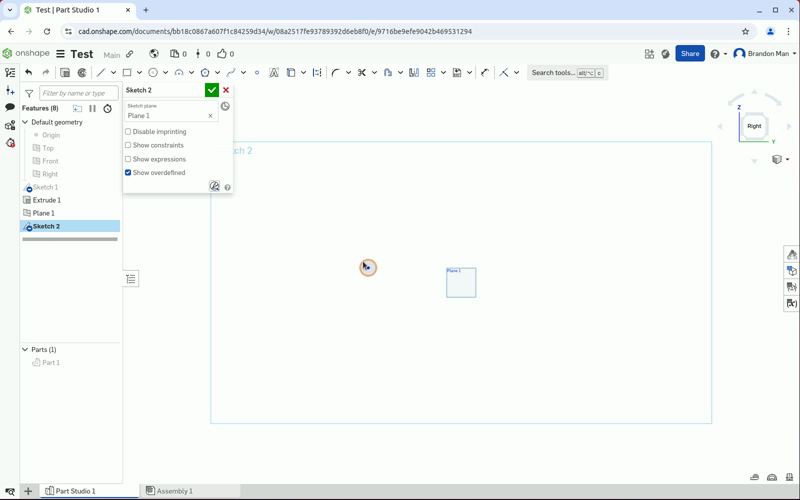
scroll(6)
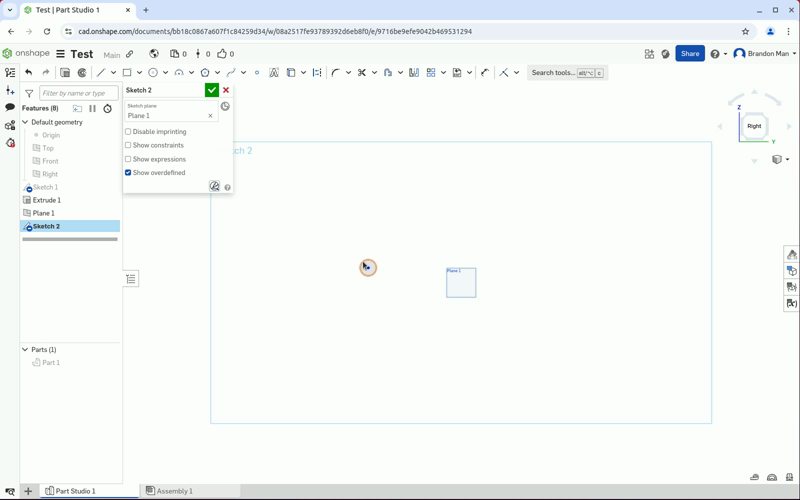
scroll(6)
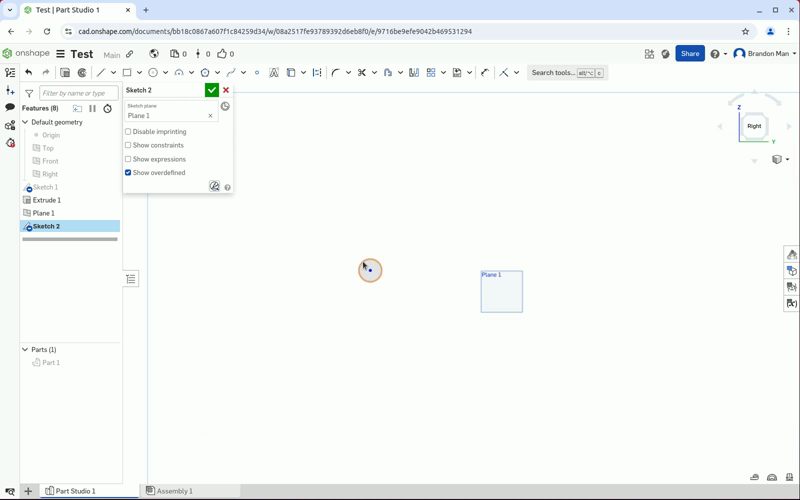
scroll(6)
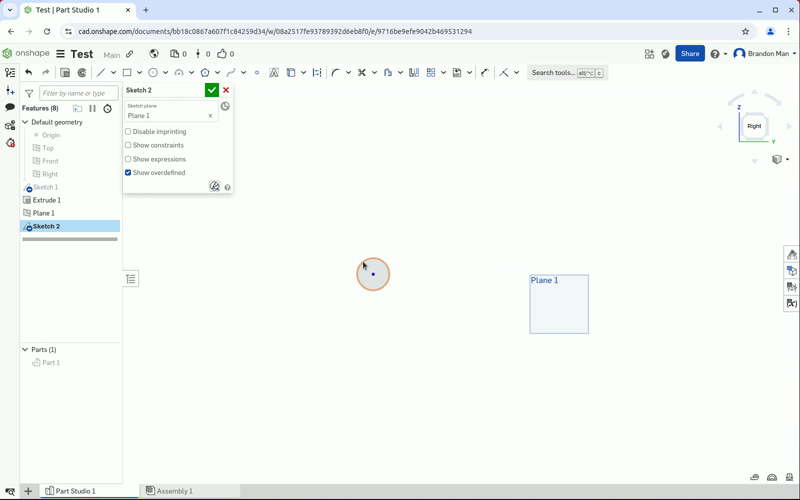
scroll(6)
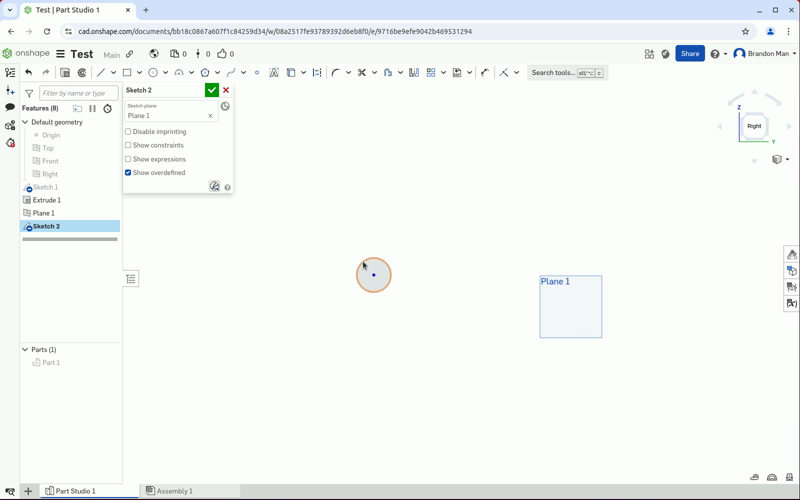
scroll(6)
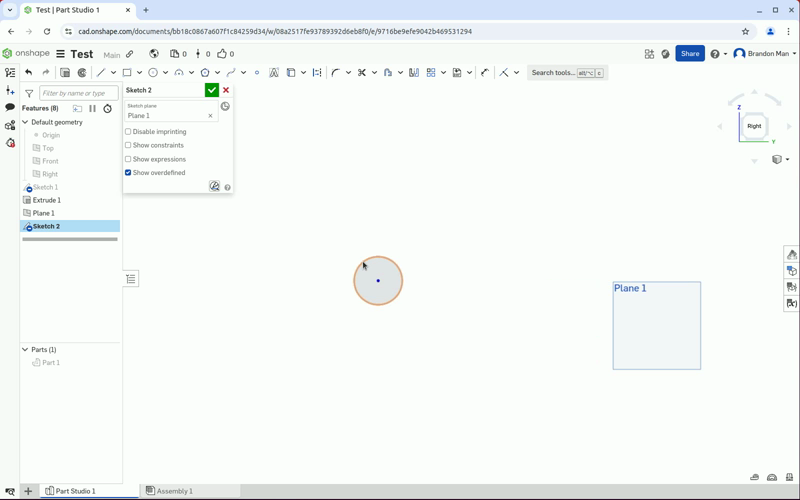
scroll(6)
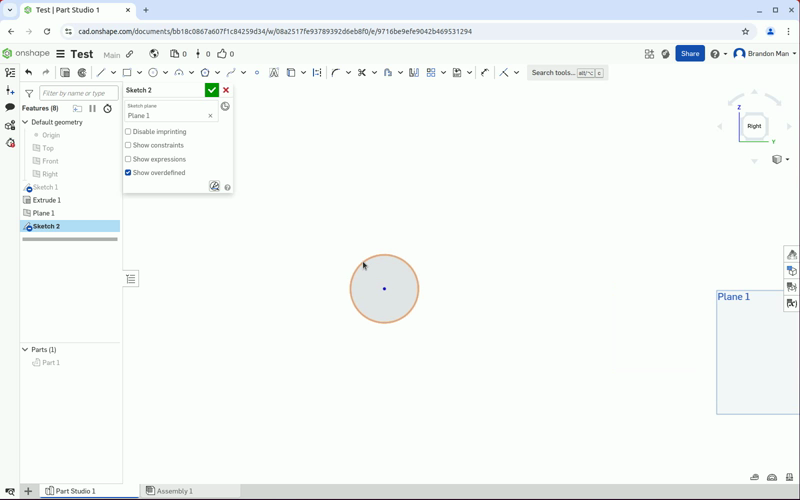
scroll(6)
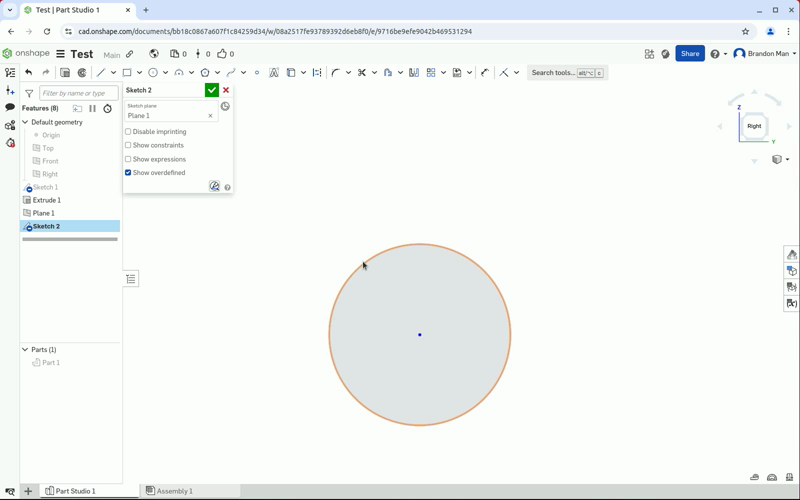
click(363, 261)
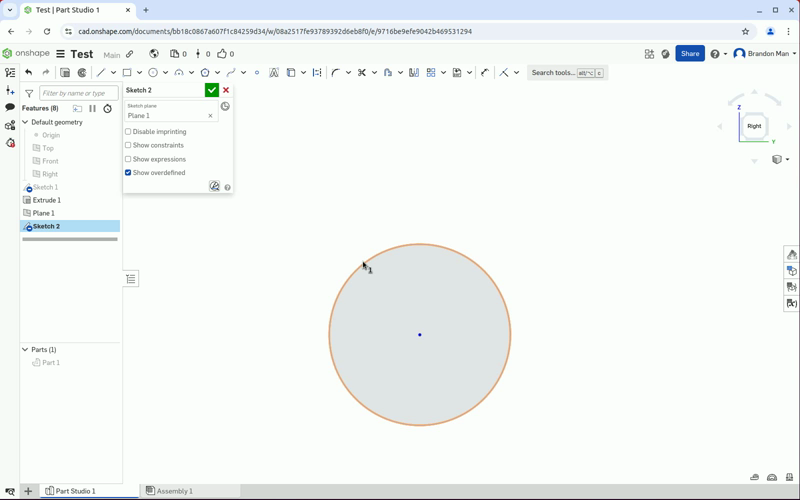
scroll(-6)
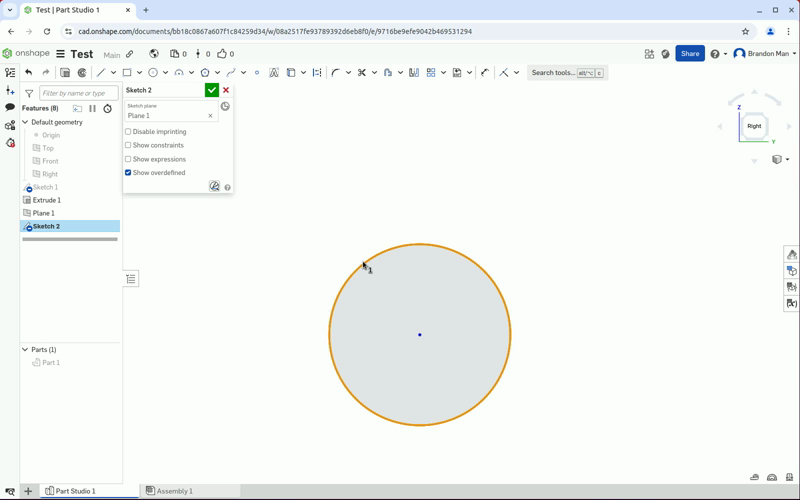
scroll(-6)
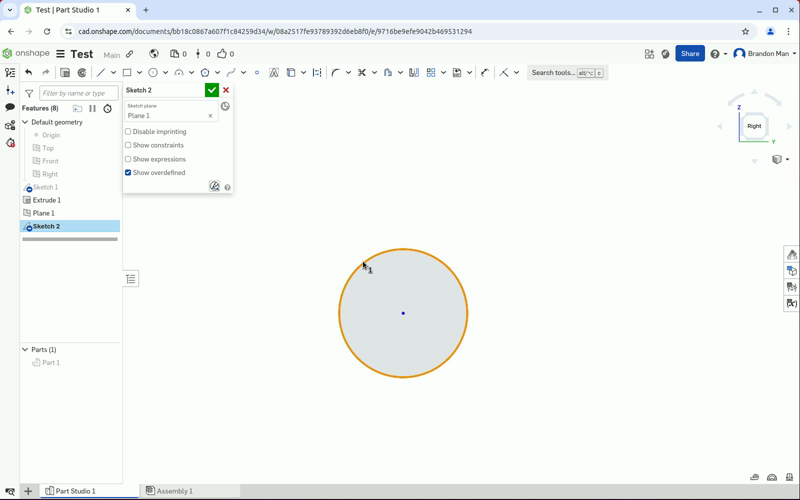
scroll(-6)
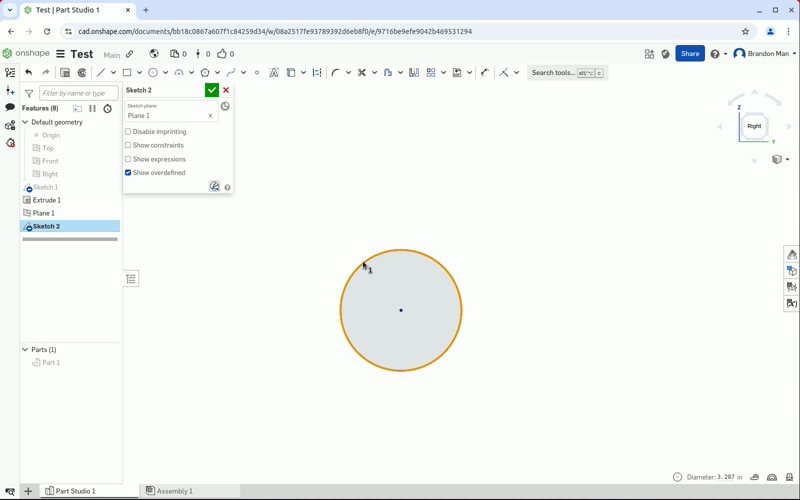
scroll(-6)
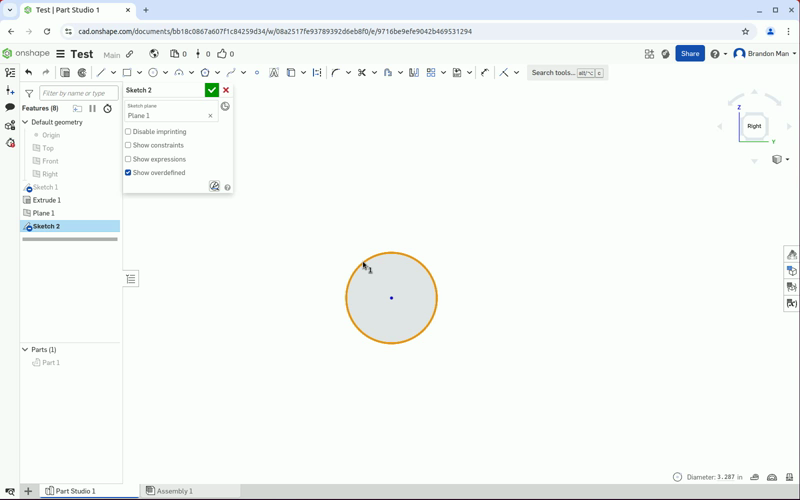
scroll(-6)
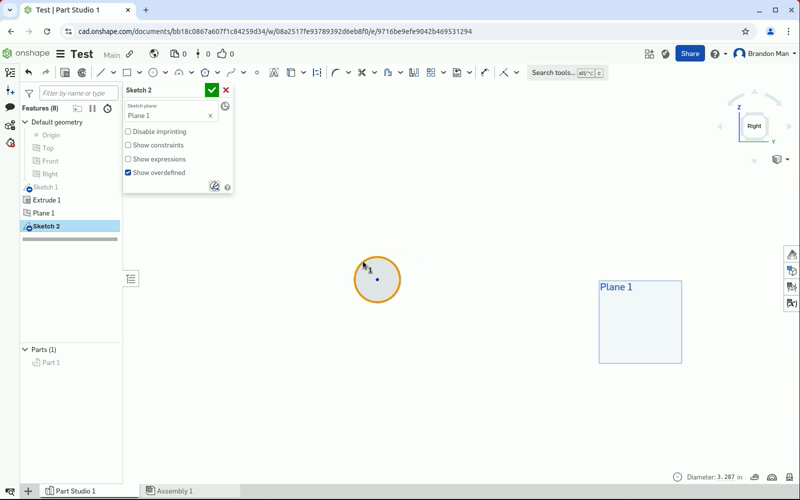
scroll(-6)
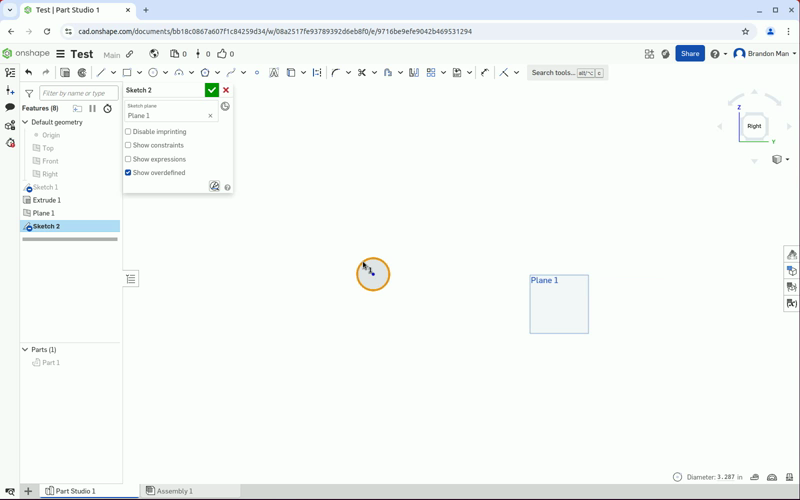
scroll(-6)
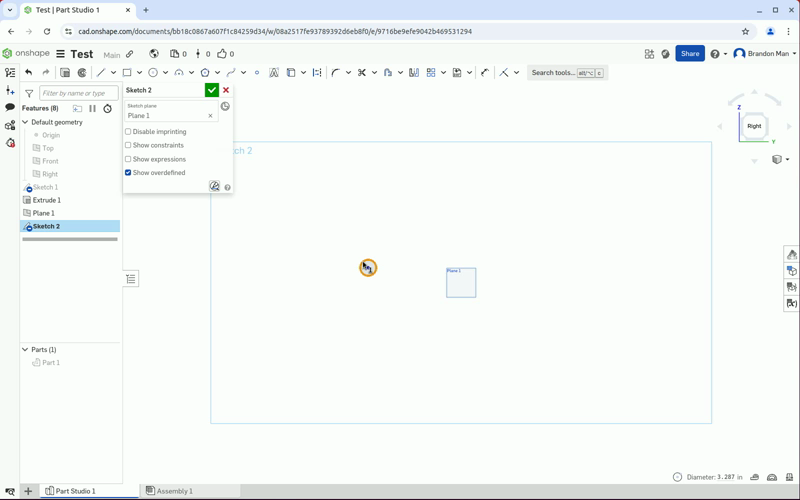
mouse_move(73, 352)
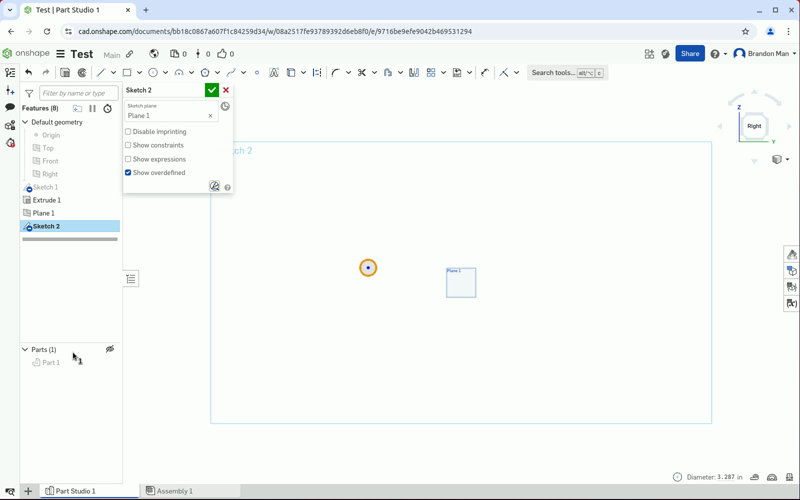
key(shift+y)
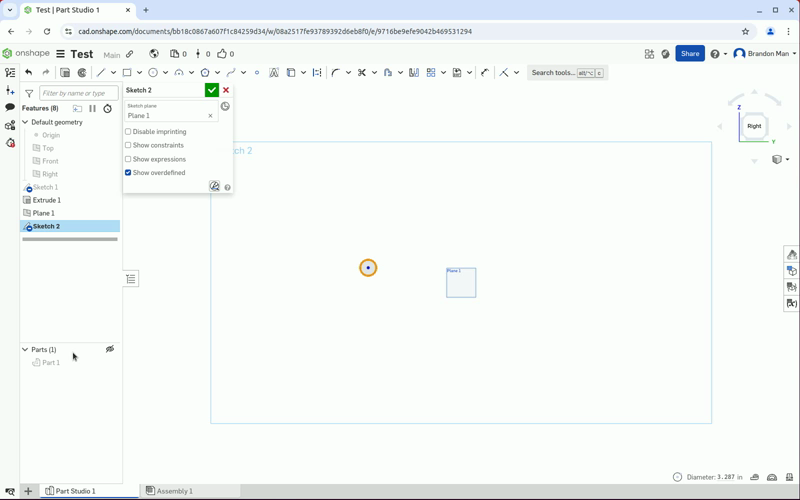
key(shift+e)
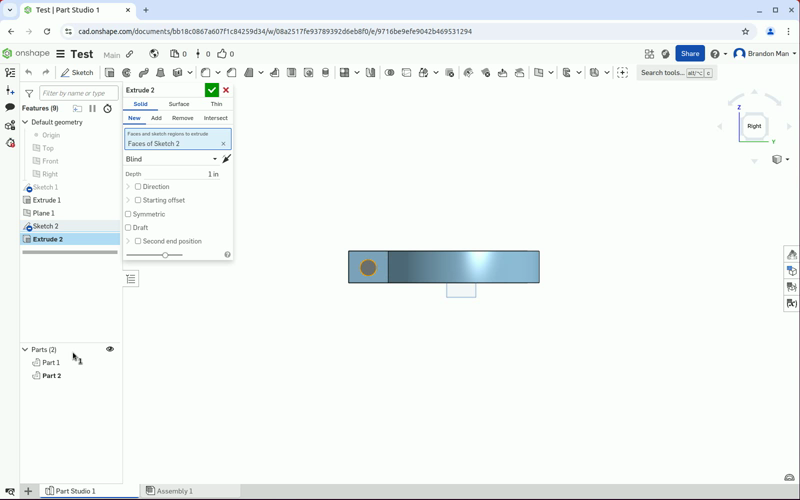
mouse_move(143, 106)
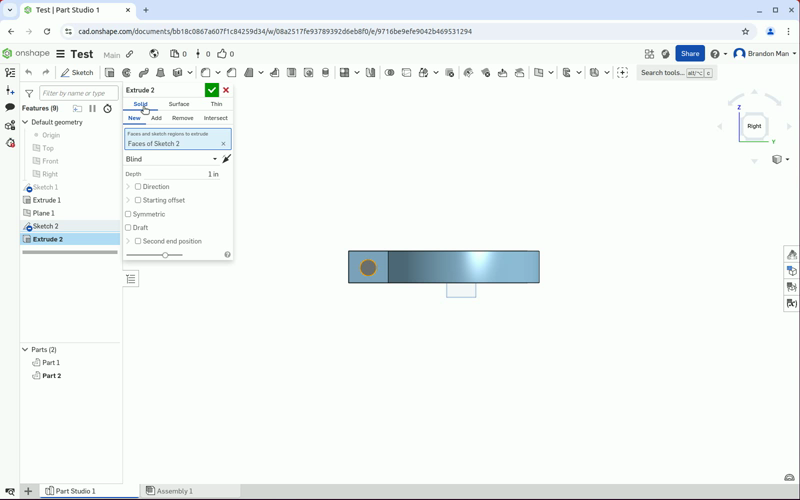
click(143, 106)
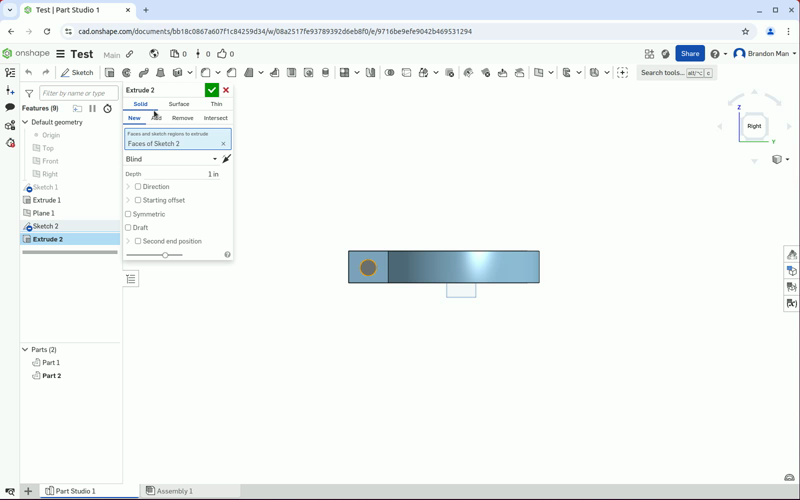
mouse_move(186, 120)
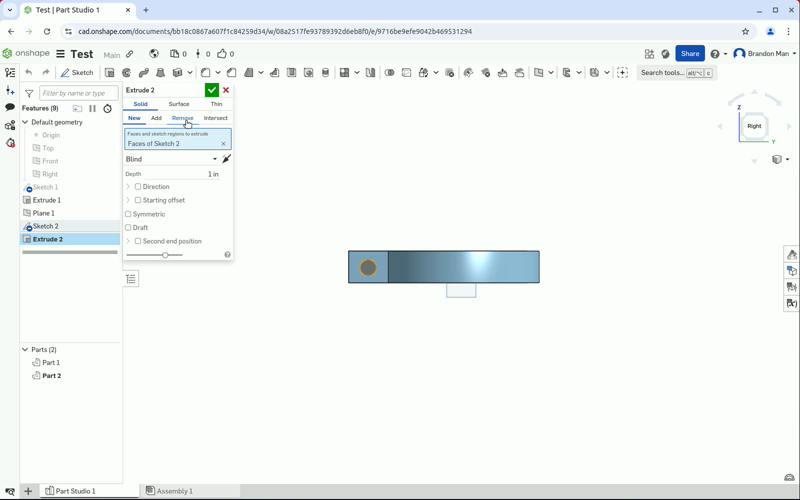
click(186, 120)
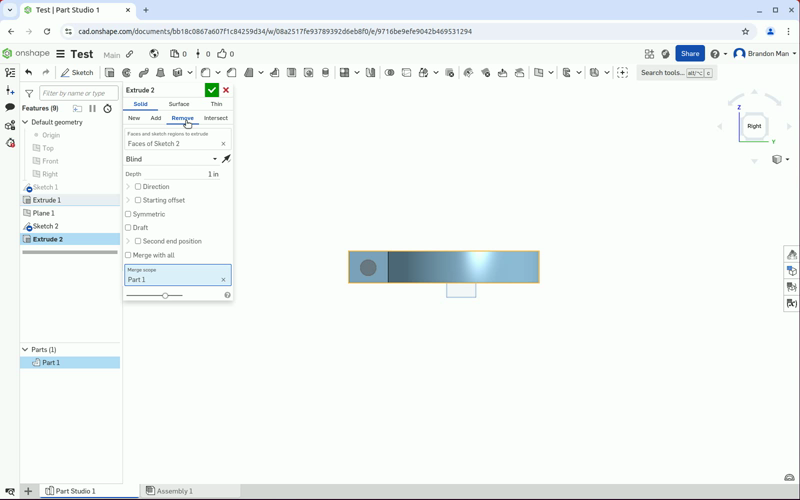
key(tab, 4)
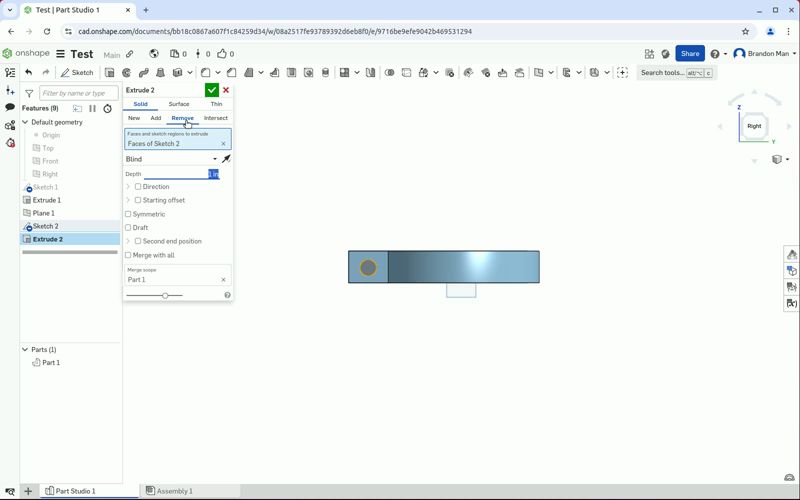
text(30.811)
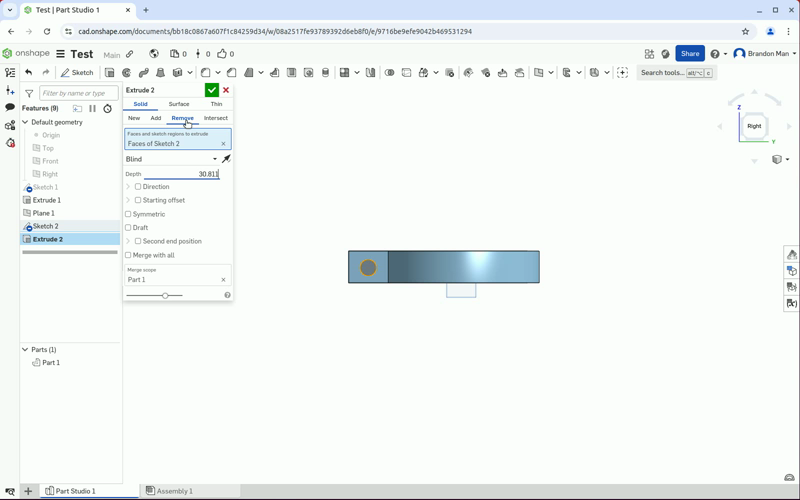
key(tab, 6)
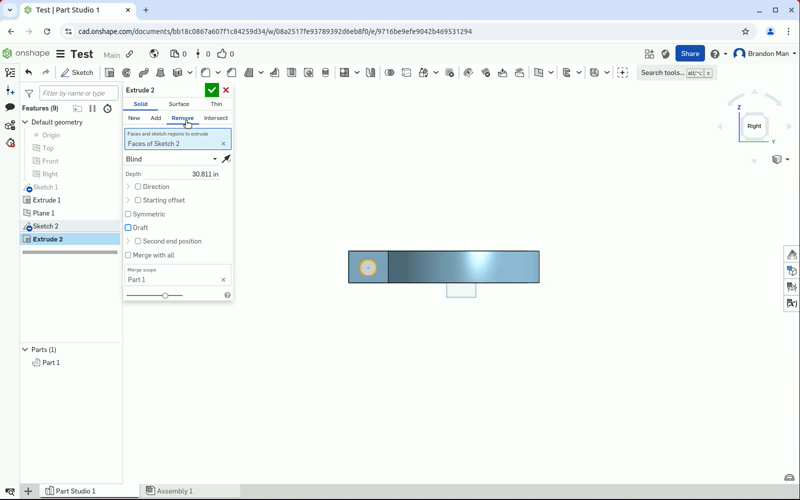
key(space)
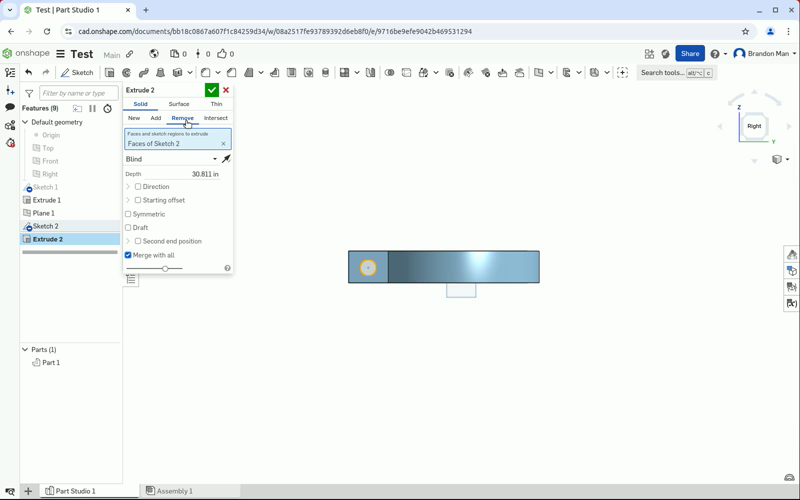
key(enter)
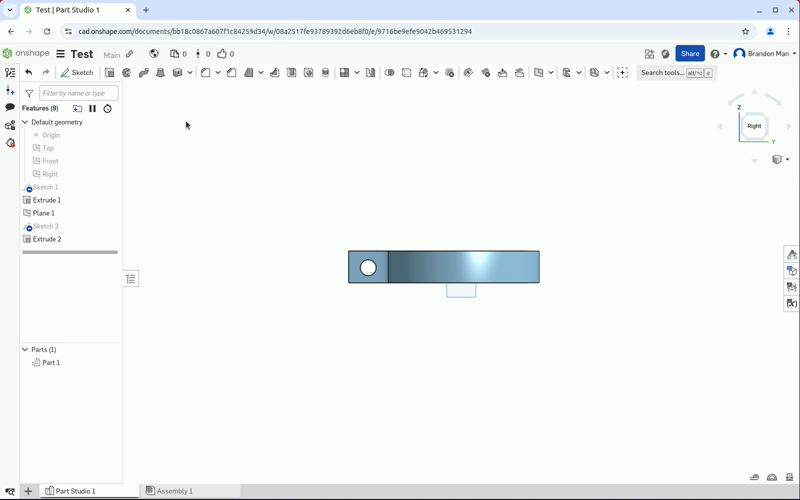
key(shift+h)
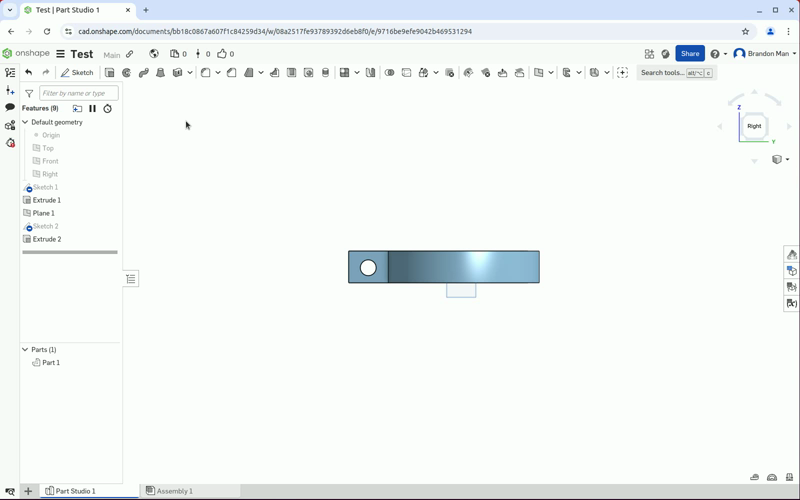
key(shift+h)
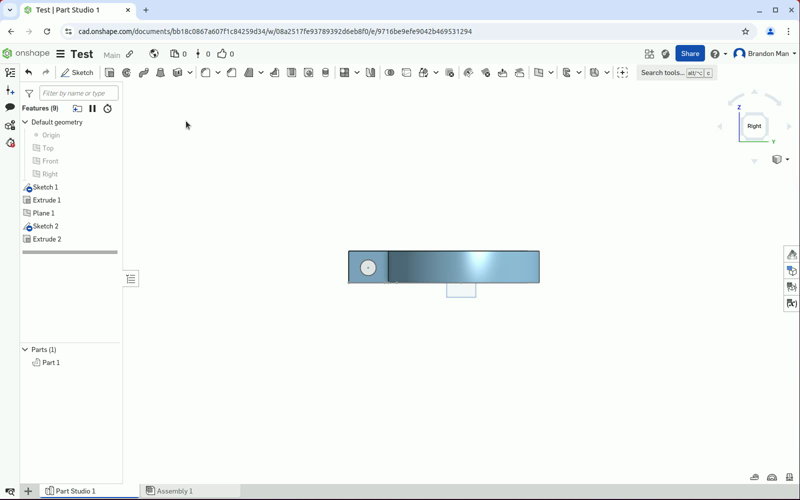
key(shift+7)
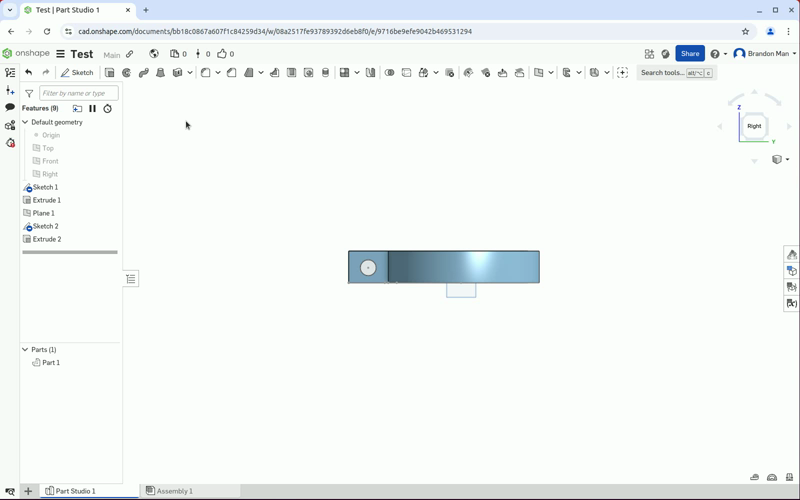
key(right, 2)
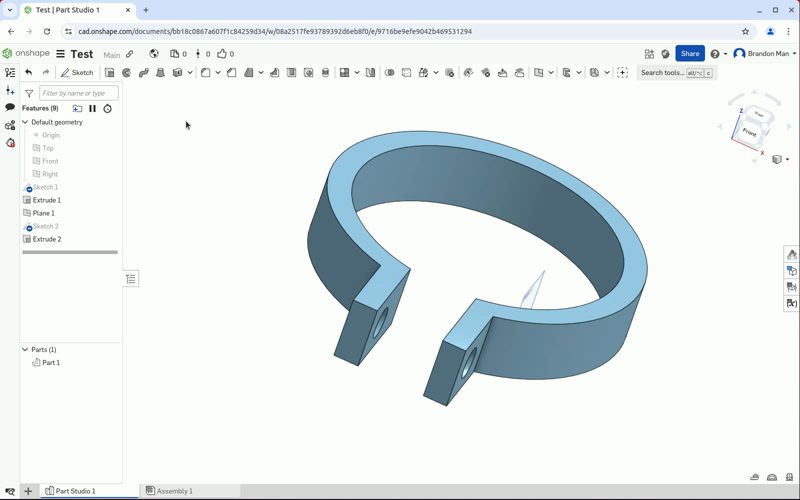
key(down, 2)
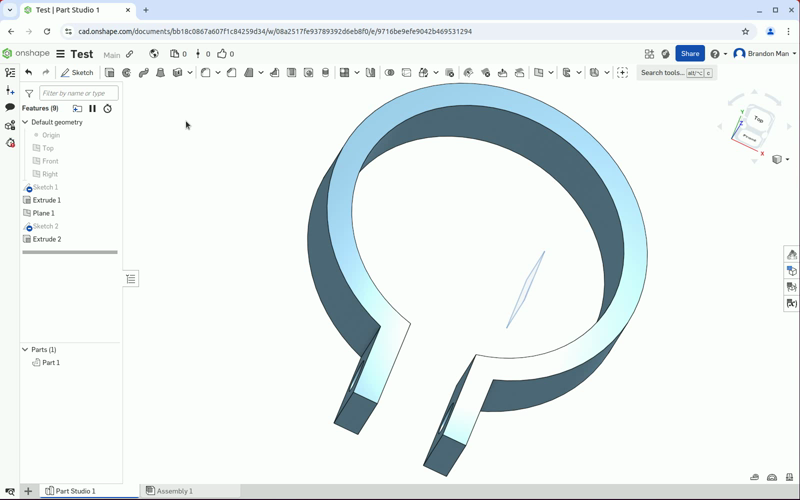
key(up, 2)
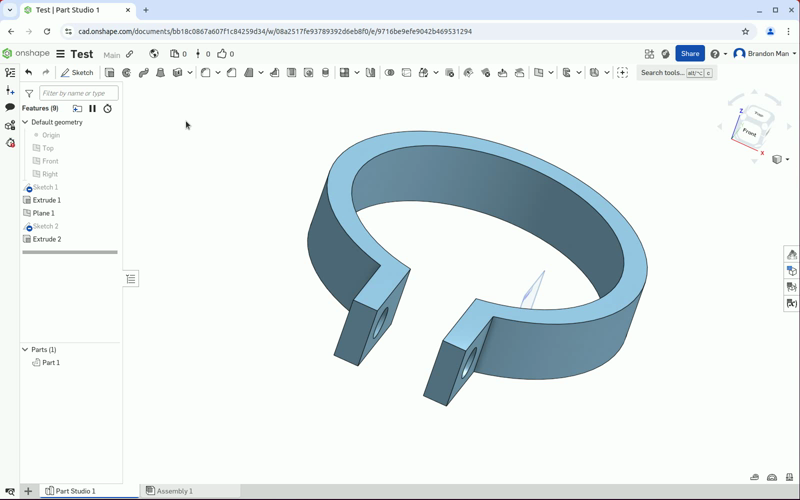
key(left, 2)
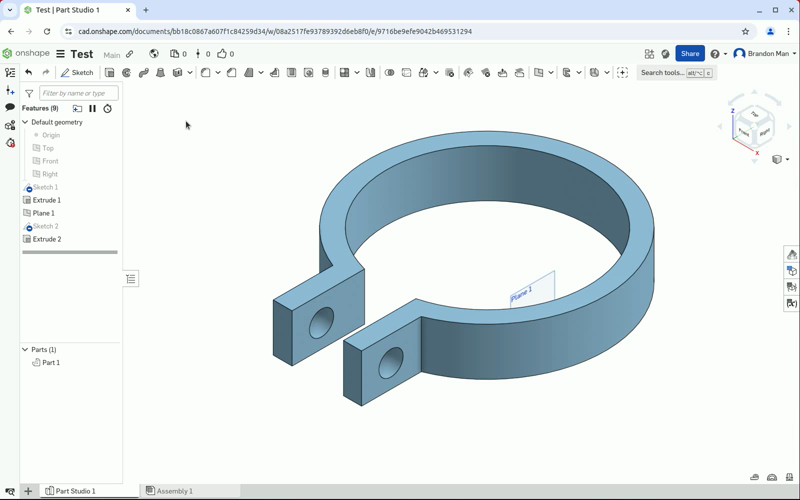
mouse_move(73, 189)
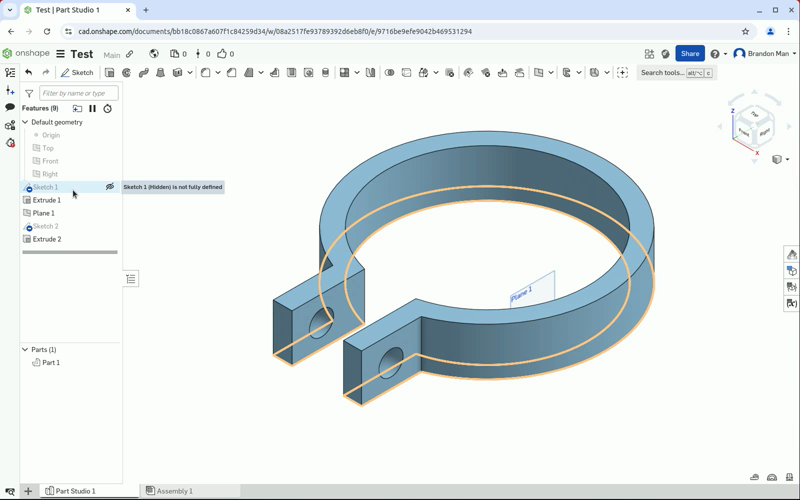
click(73, 189)